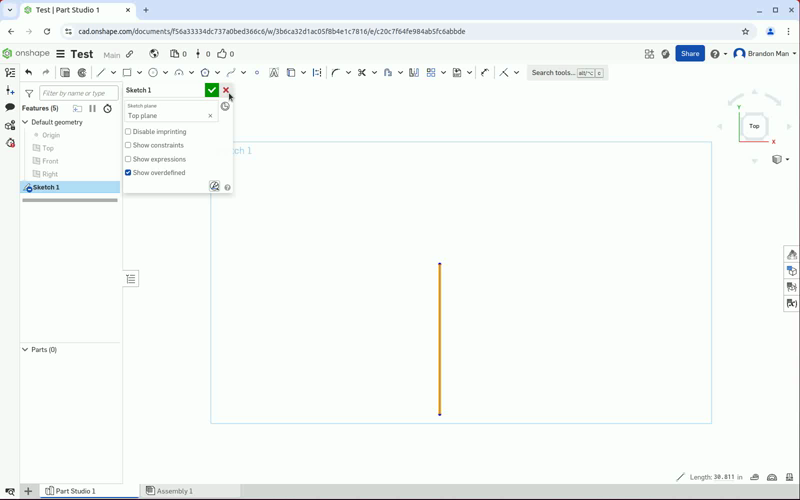
key(shift+h)
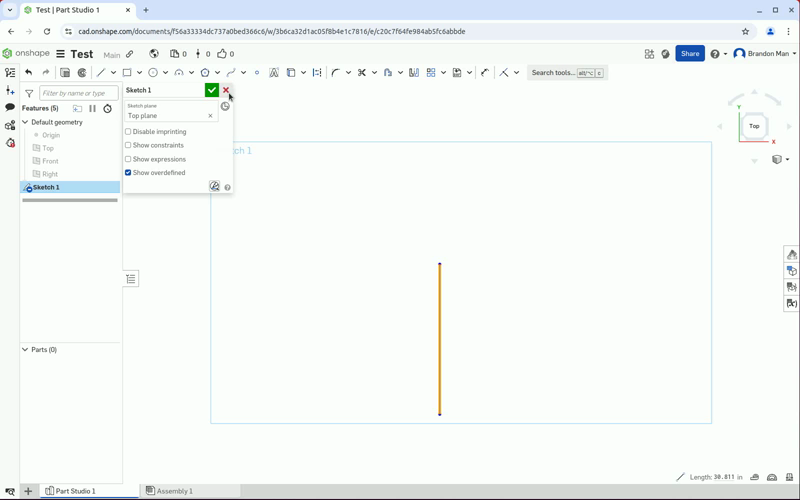
key(shift+s)
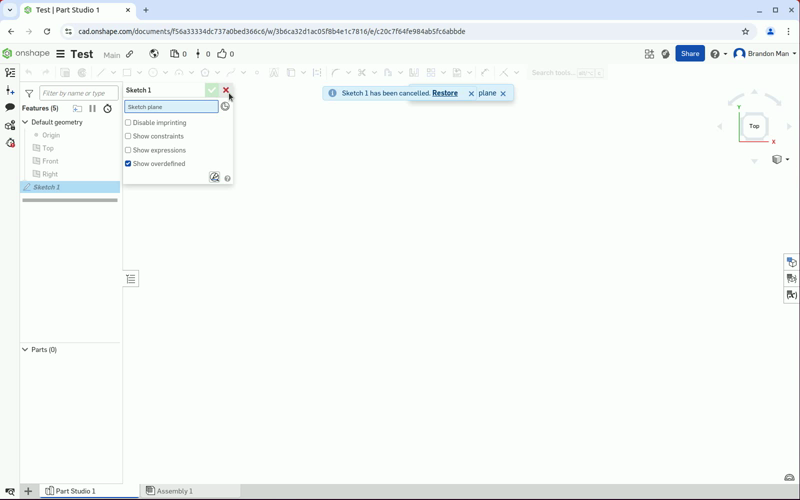
mouse_move(73, 150)
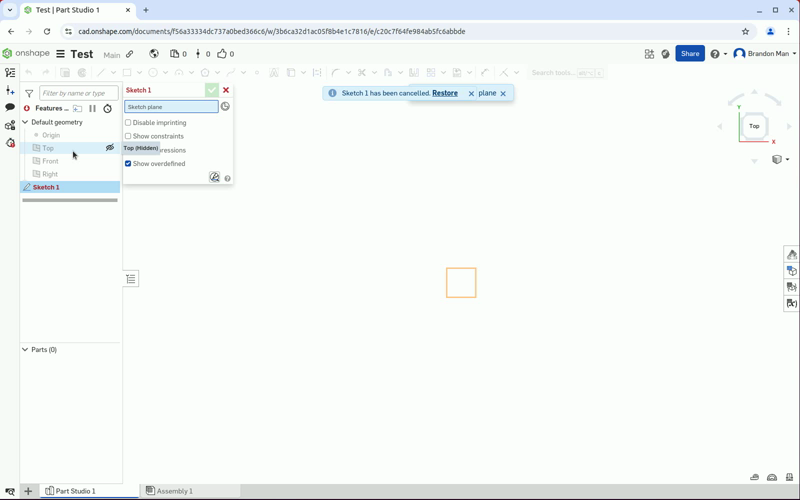
click(73, 150)
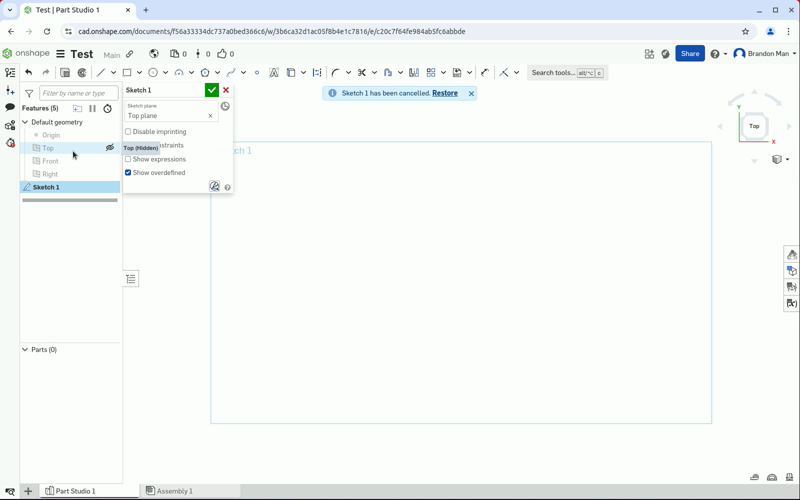
mouse_move(73, 352)
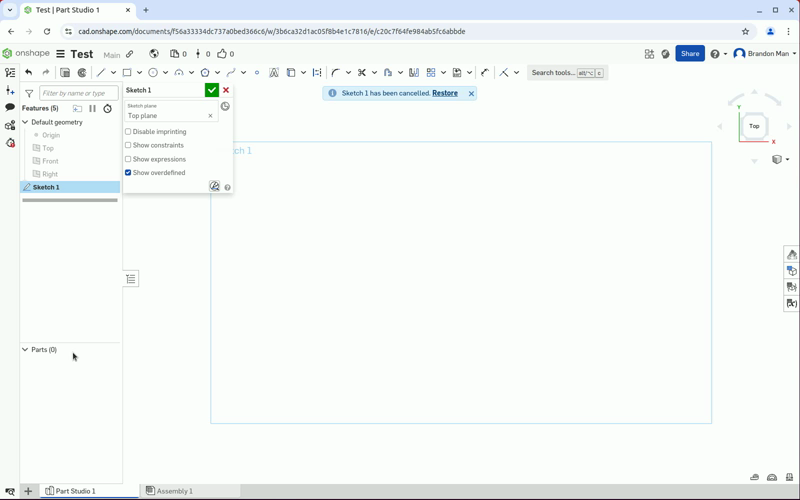
key(y)
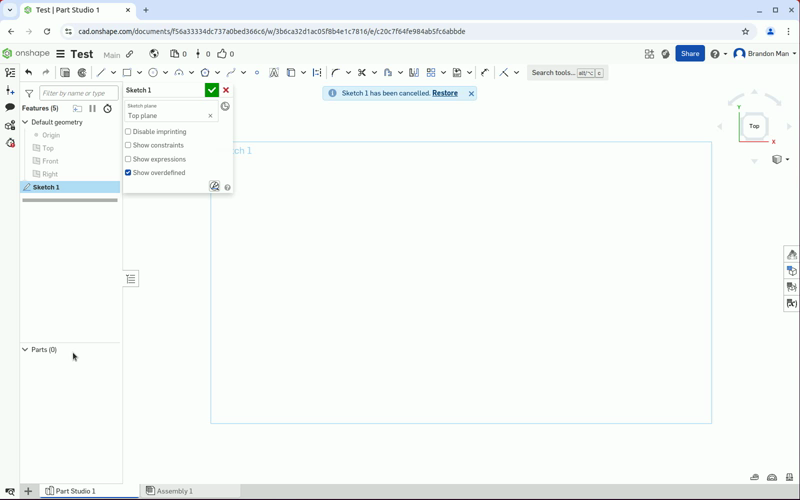
key(c)
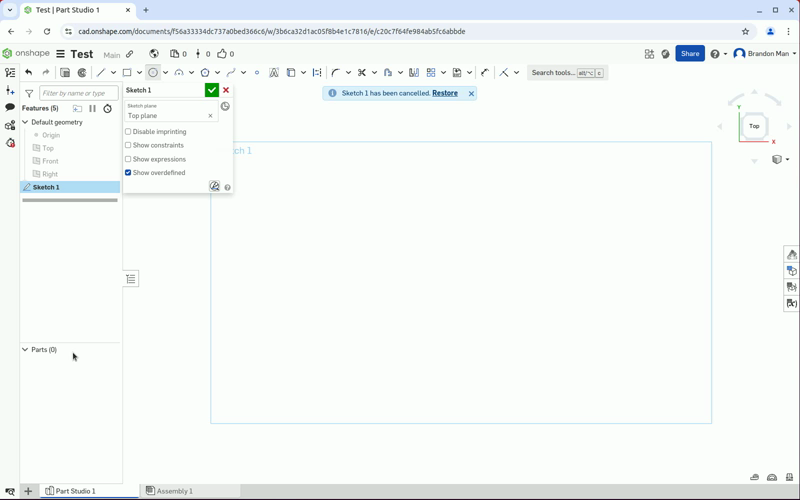
key_down(shift)
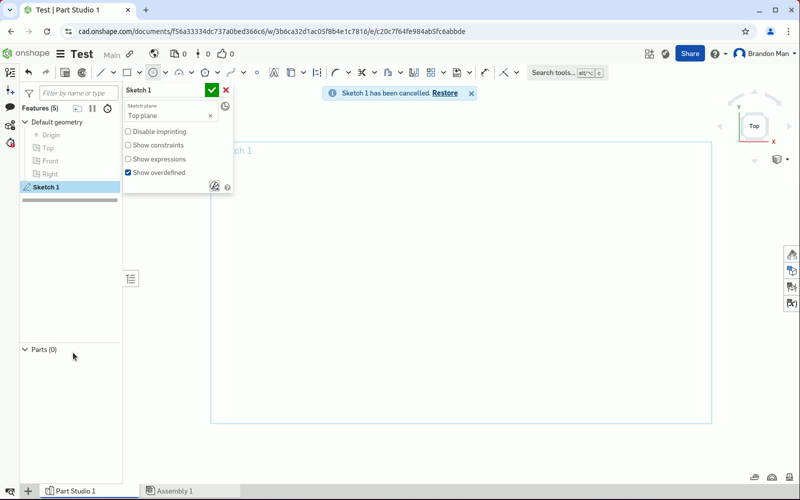
mouse_move(392, 282)
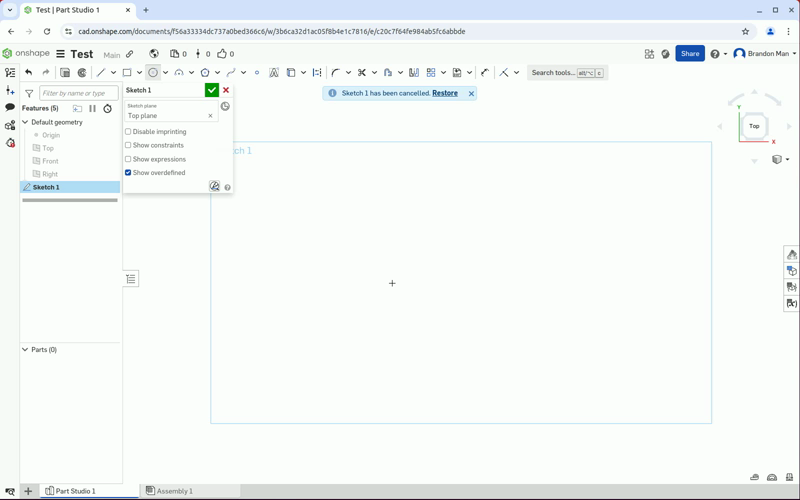
click(392, 282)
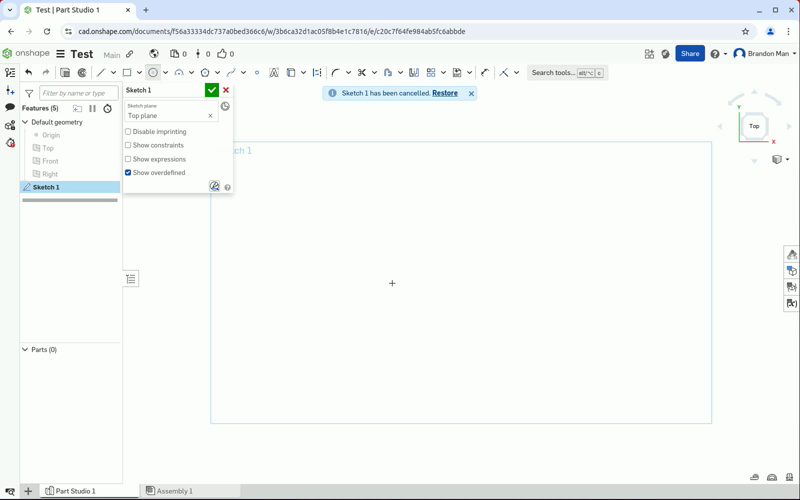
key_up(shift)
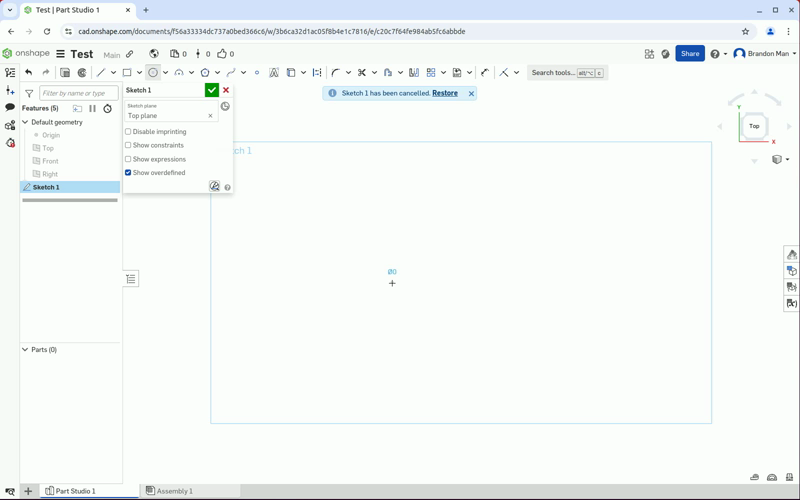
mouse_move(435, 282)
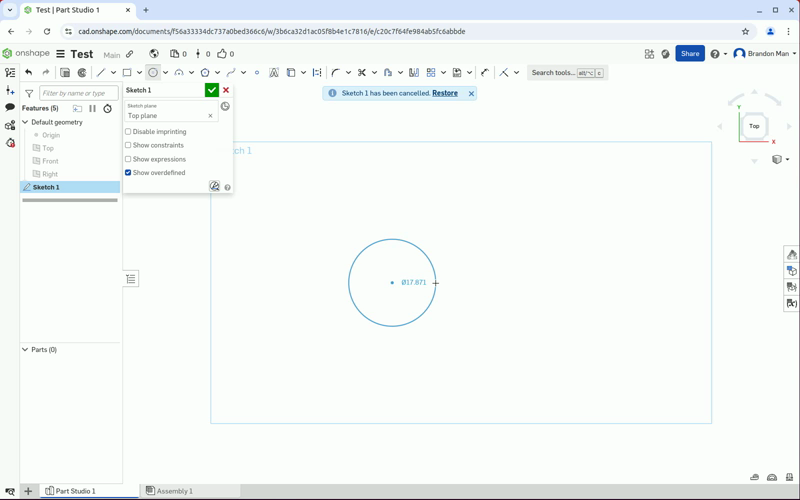
click(435, 282)
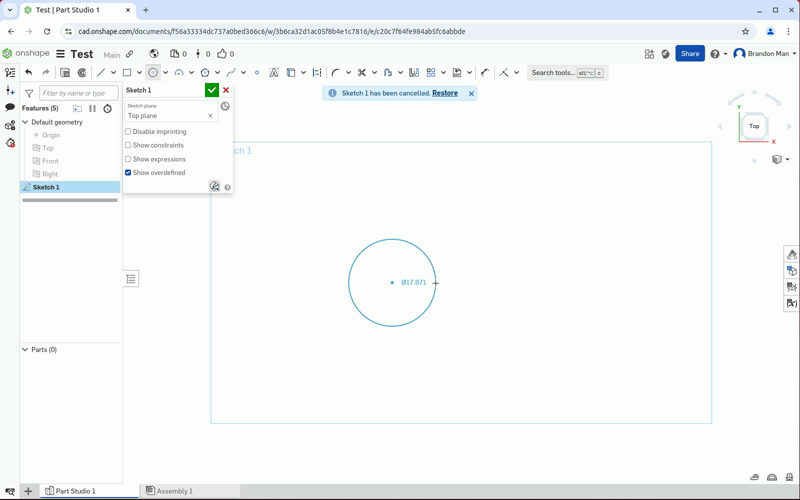
key(esc)
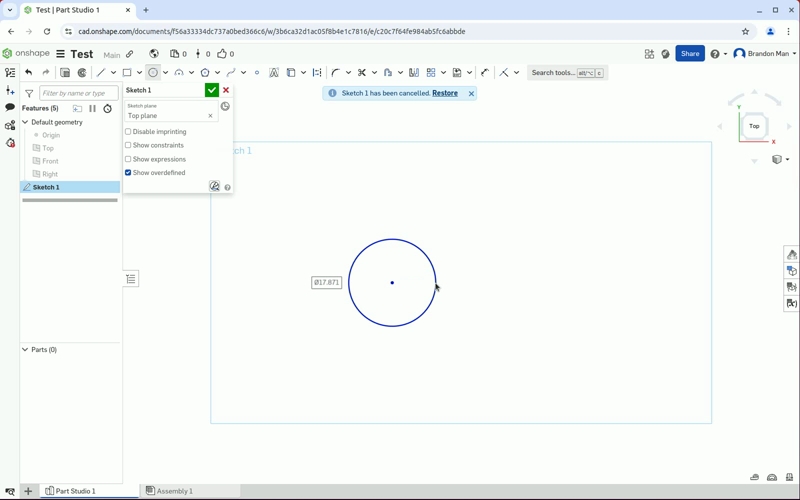
key(c)
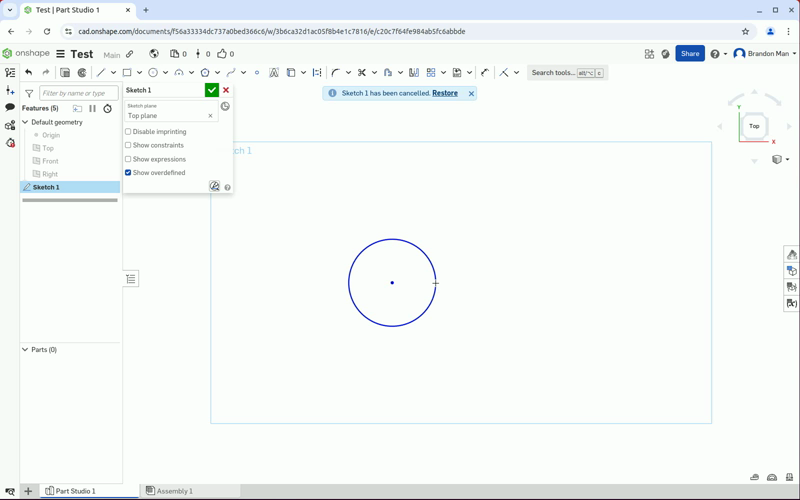
key_down(shift)
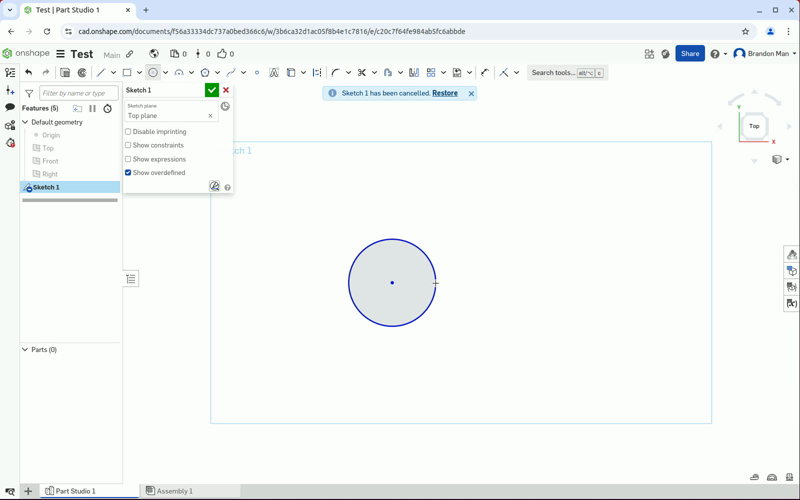
mouse_move(392, 282)
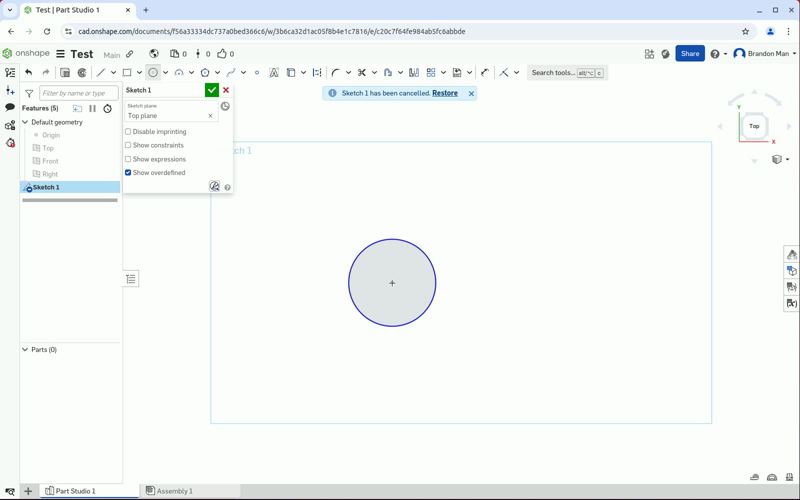
click(392, 282)
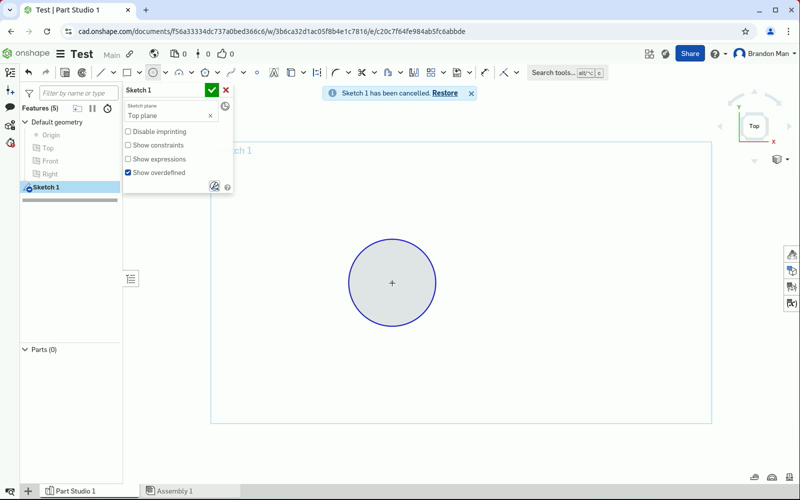
key_up(shift)
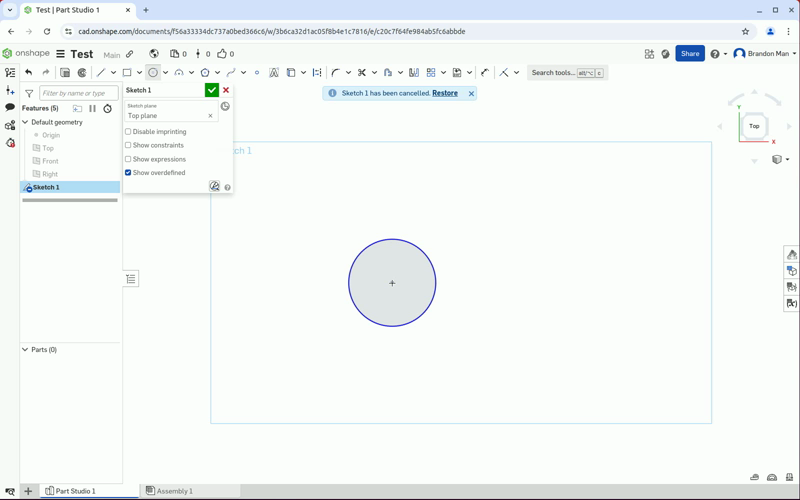
mouse_move(415, 282)
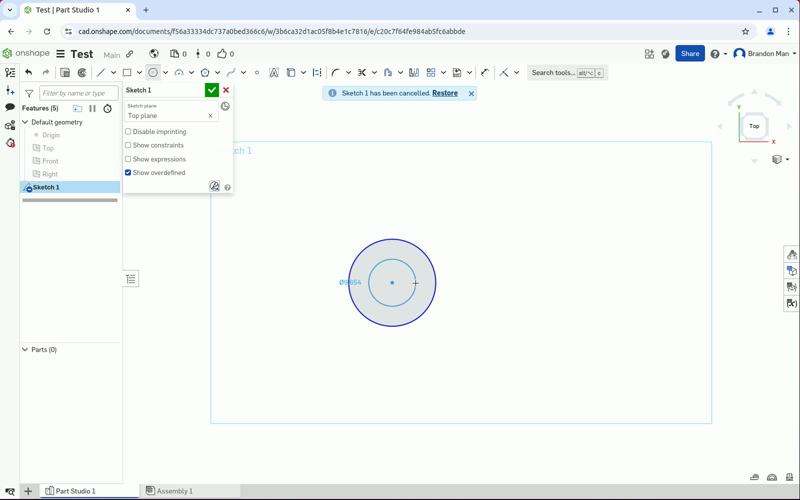
click(415, 282)
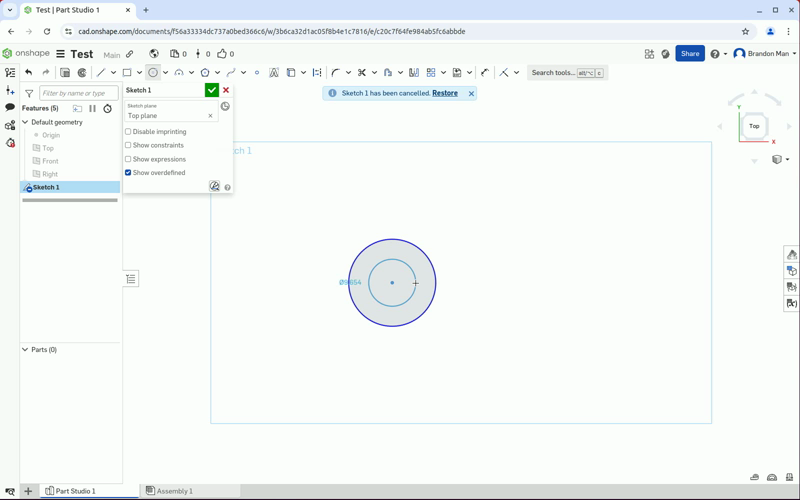
key(esc)
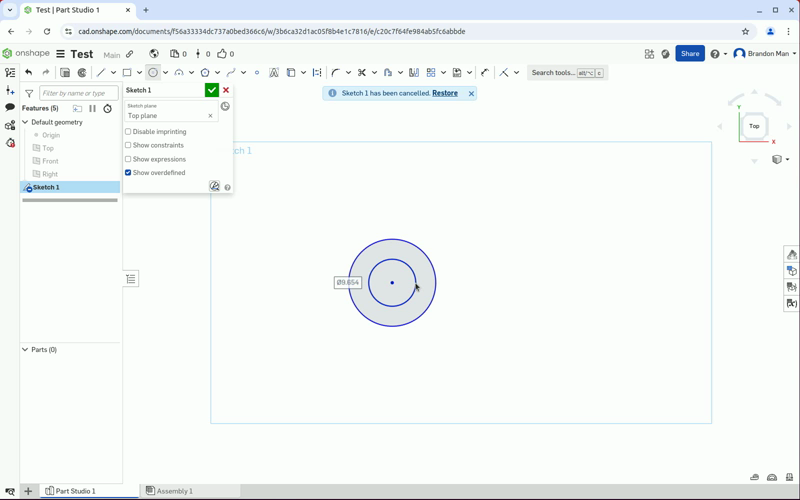
mouse_move(360, 274)
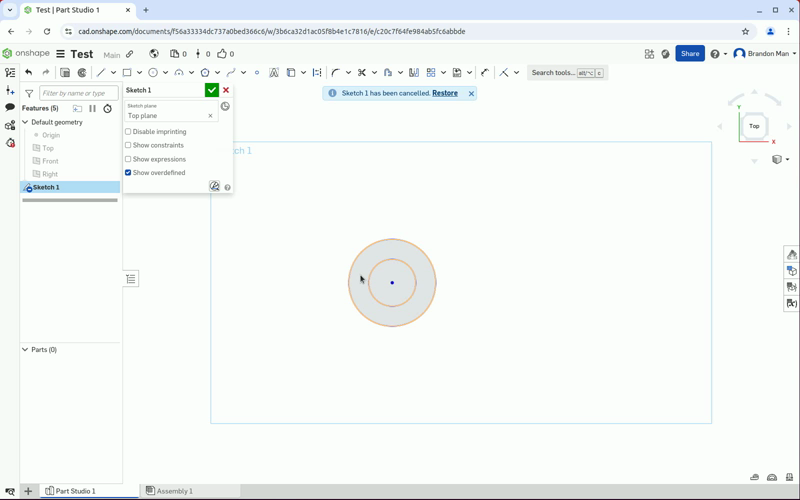
click(360, 274)
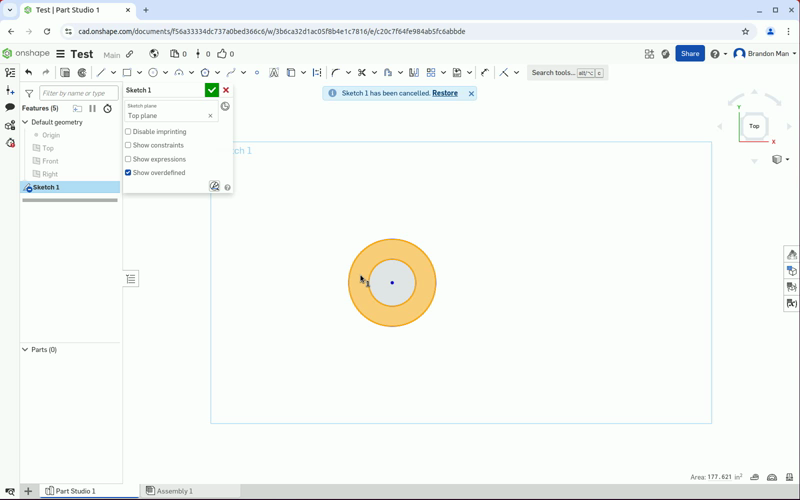
mouse_move(73, 352)
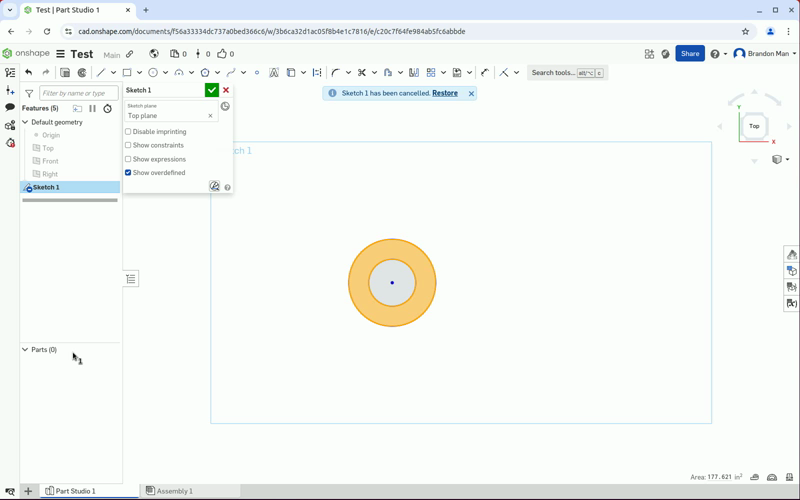
key(shift+y)
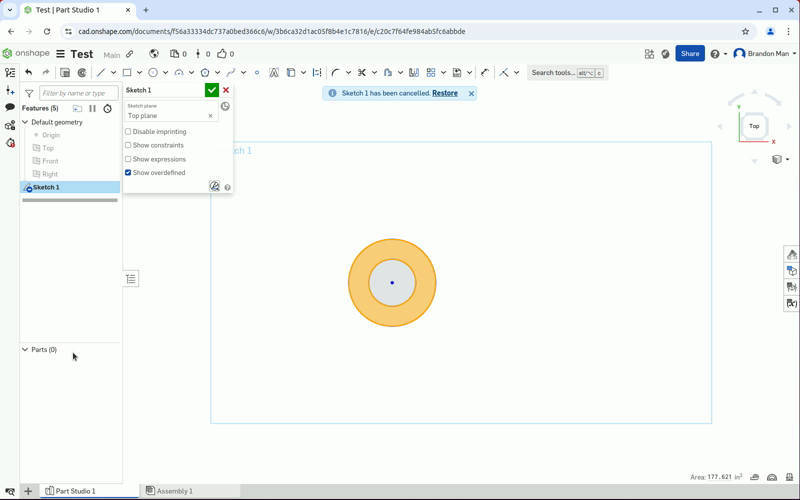
key(shift+e)
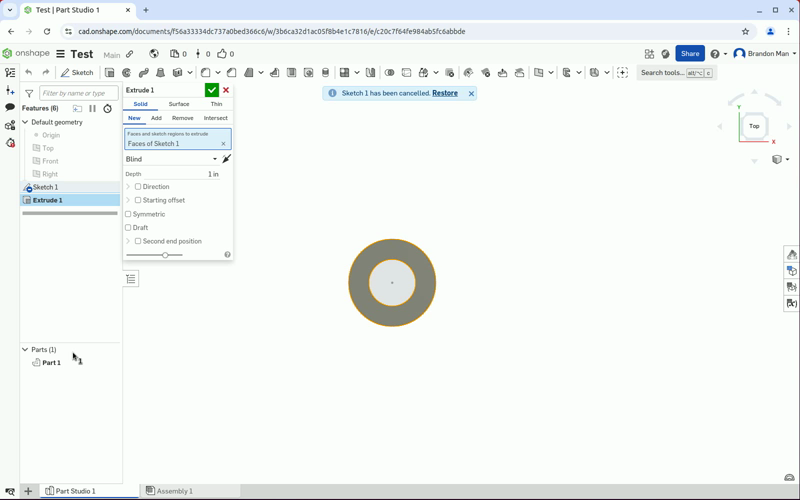
mouse_move(143, 106)
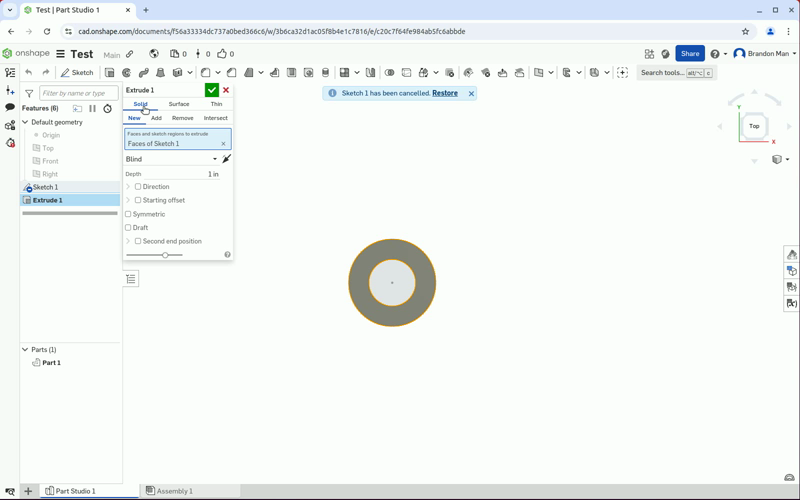
click(143, 106)
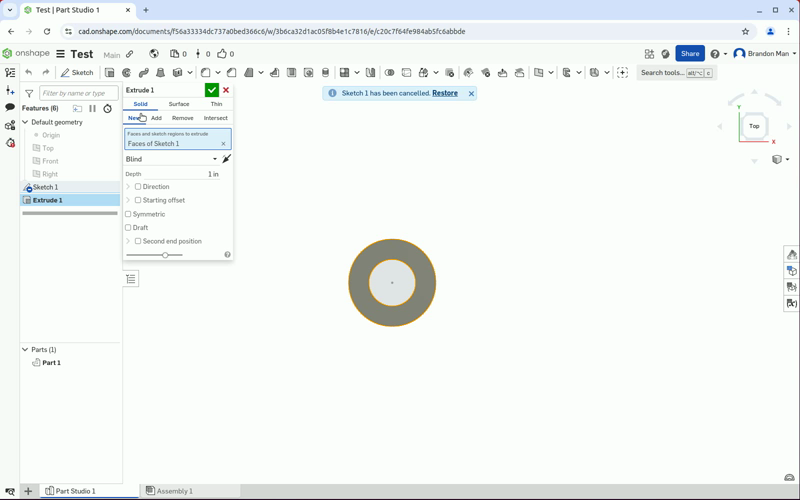
mouse_move(137, 120)
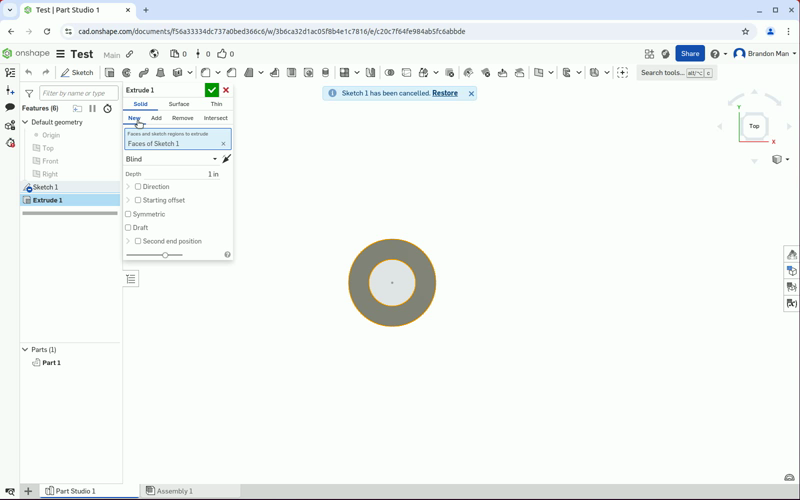
click(137, 120)
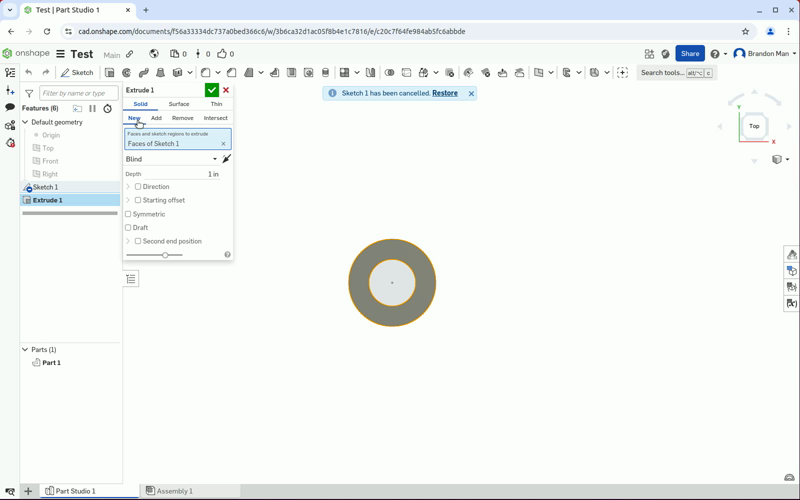
key(tab, 4)
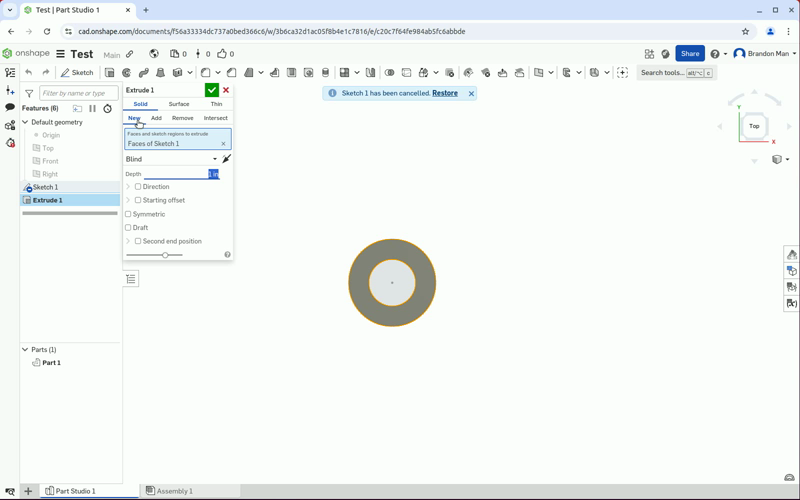
text(7.703)
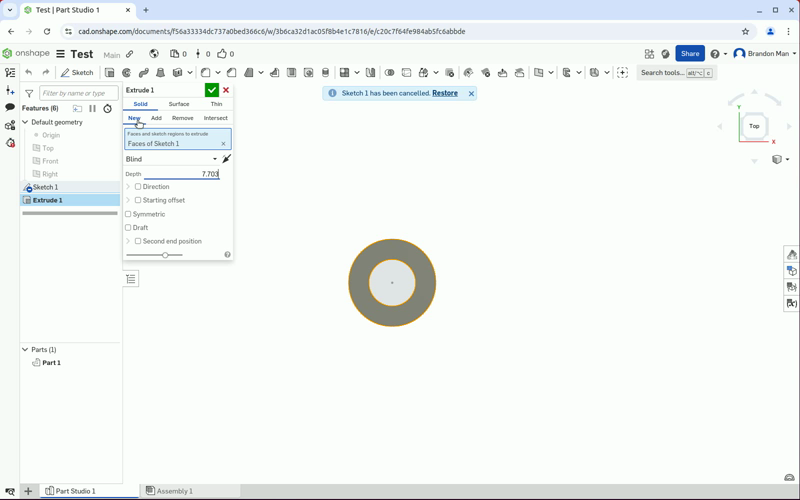
key(enter)
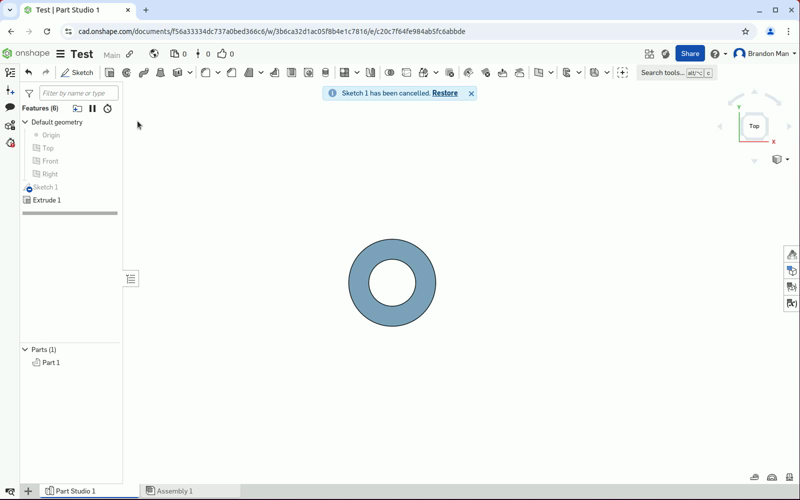
key(shift+h)
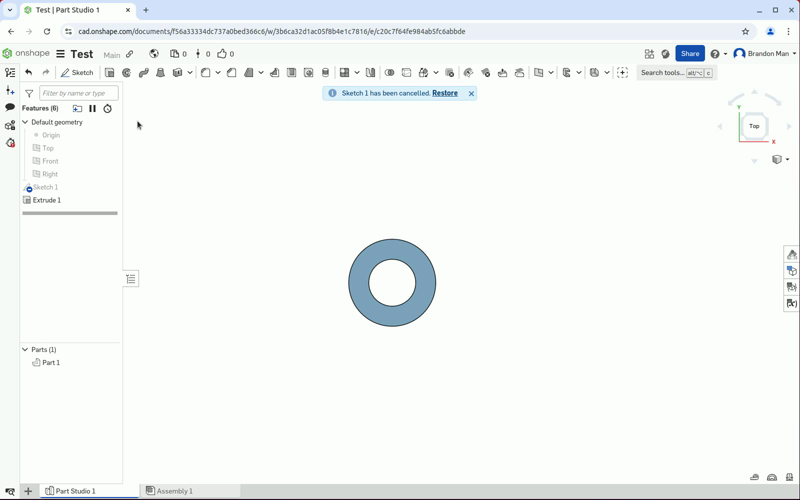
key(shift+h)
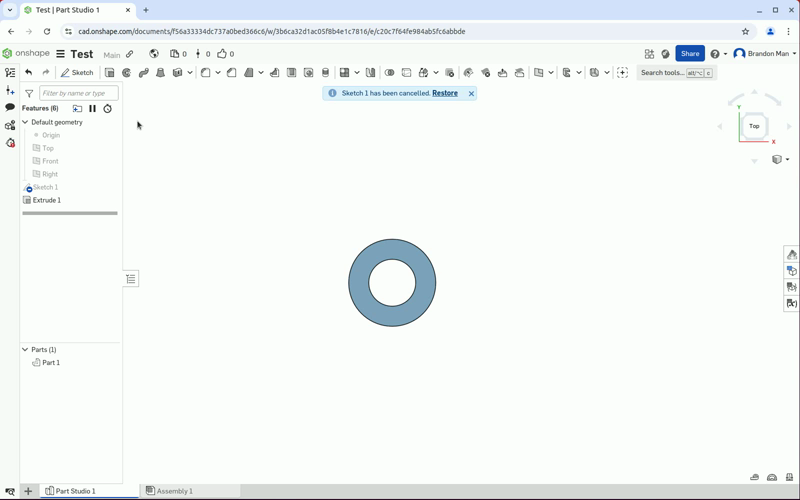
mouse_move(73, 189)
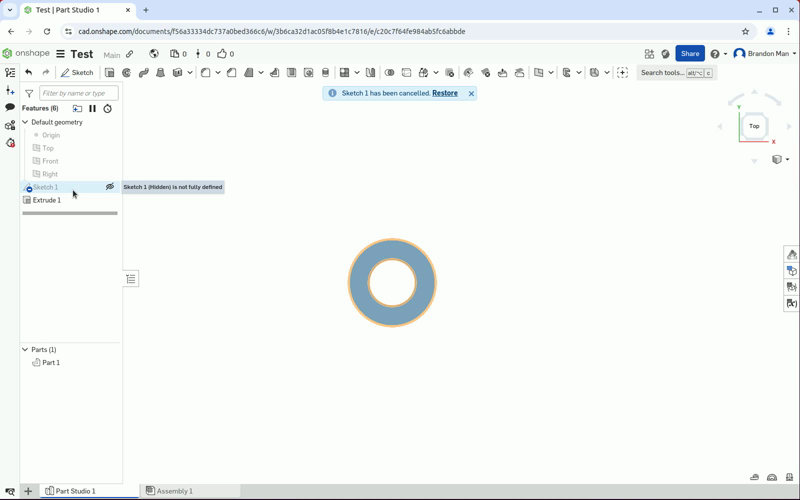
click(73, 189)
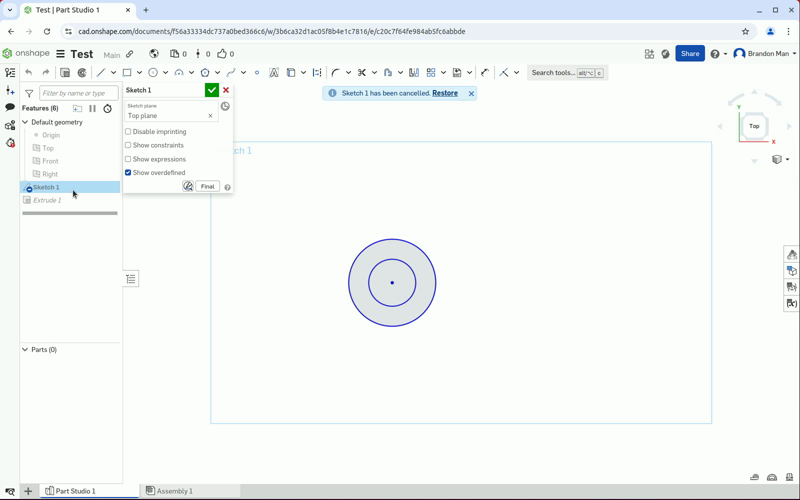
mouse_move(229, 92)
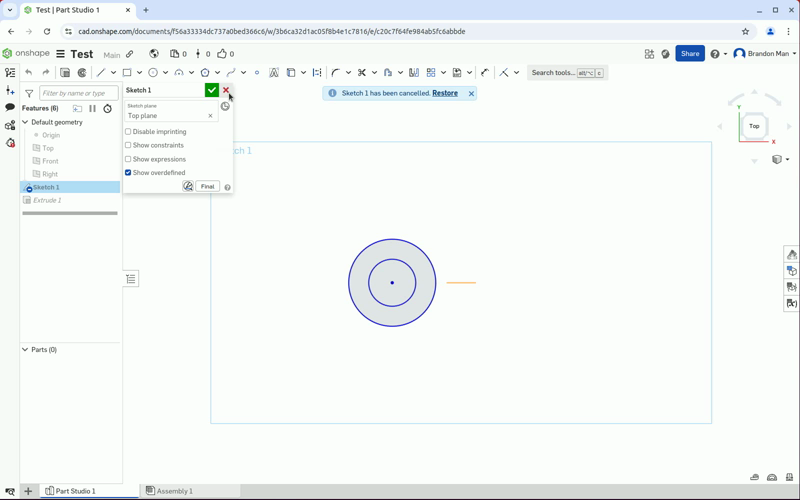
click(229, 92)
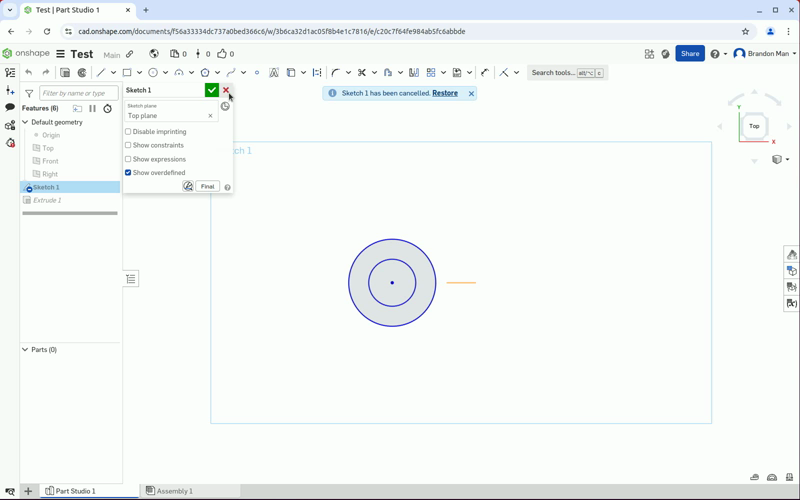
key(shift+s)
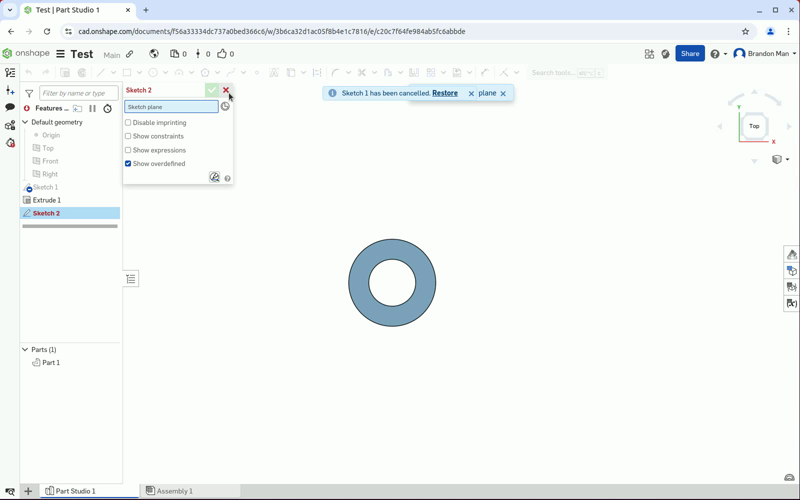
mouse_move(73, 150)
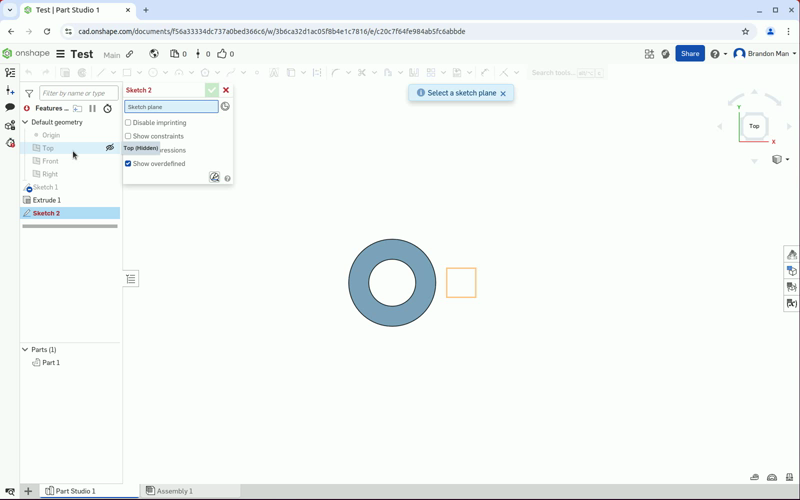
click(73, 150)
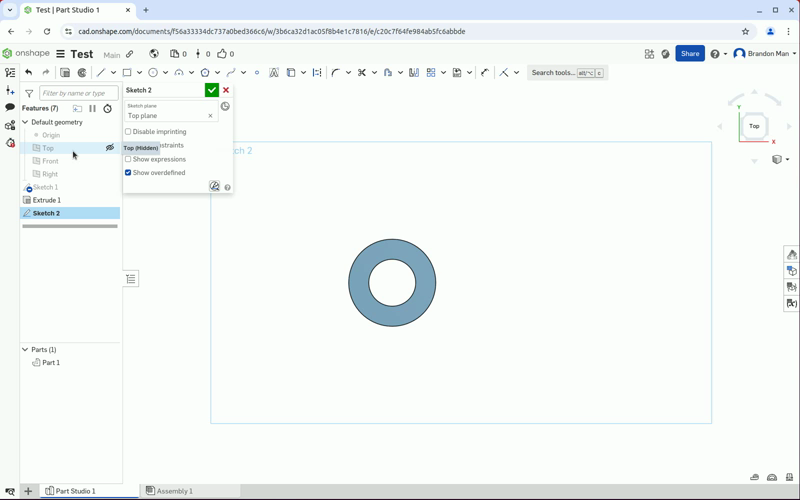
mouse_move(73, 352)
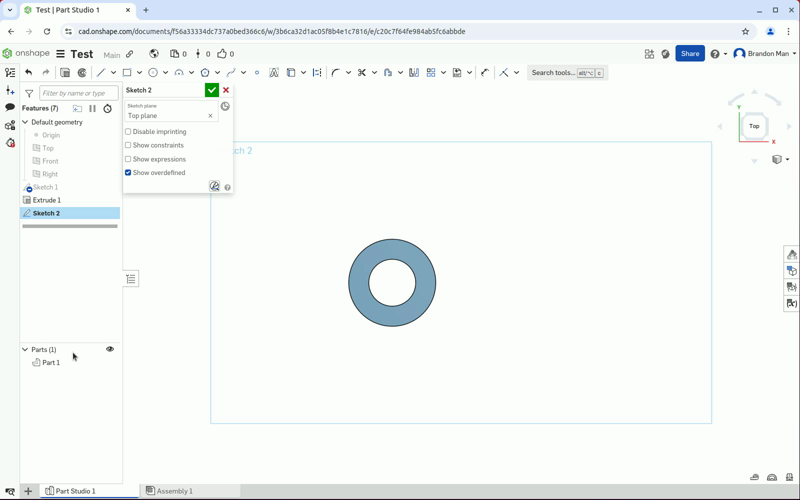
key(y)
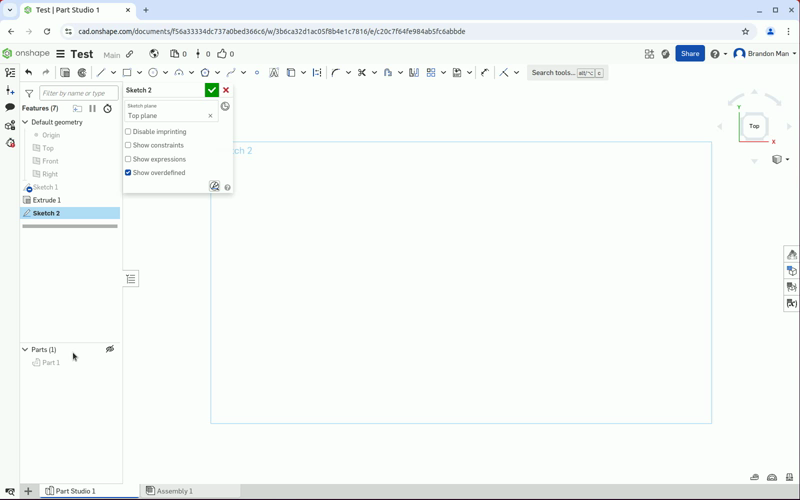
key(l)
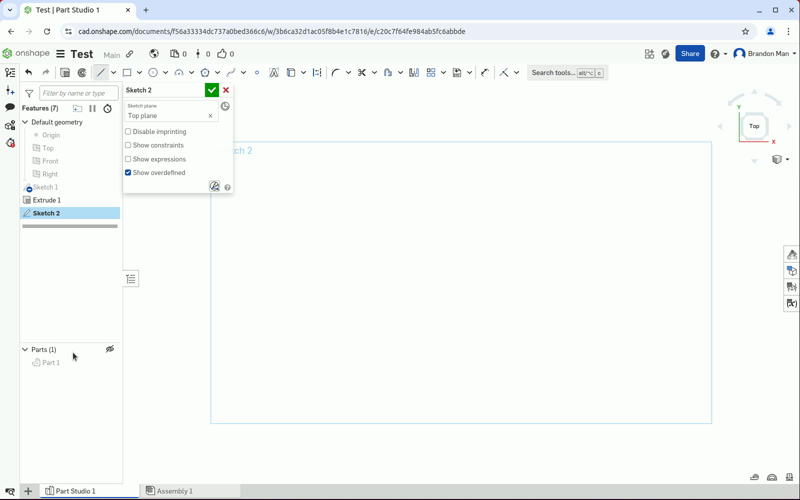
key_down(shift)
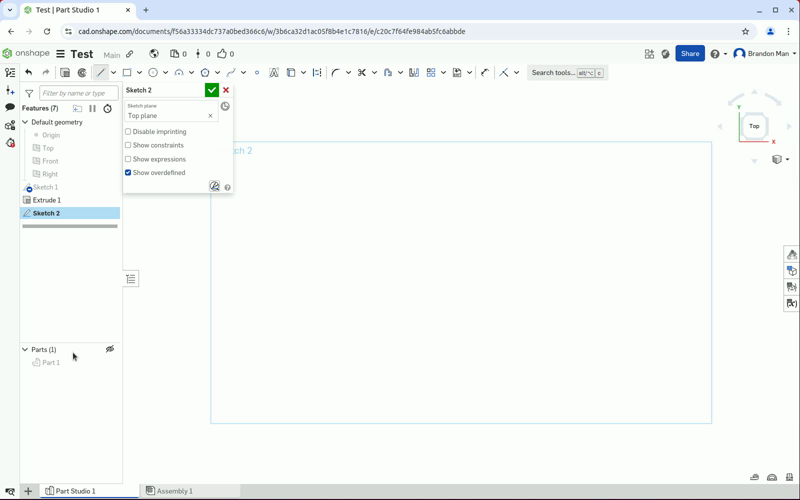
mouse_move(391, 326)
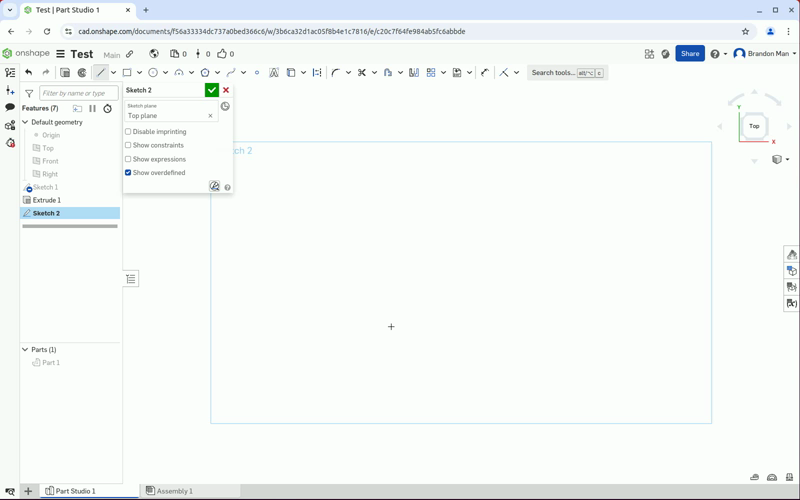
click(391, 326)
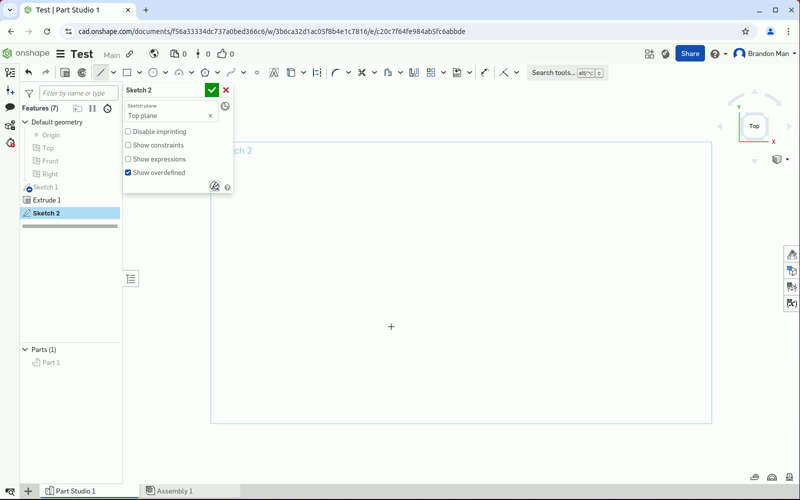
key_up(shift)
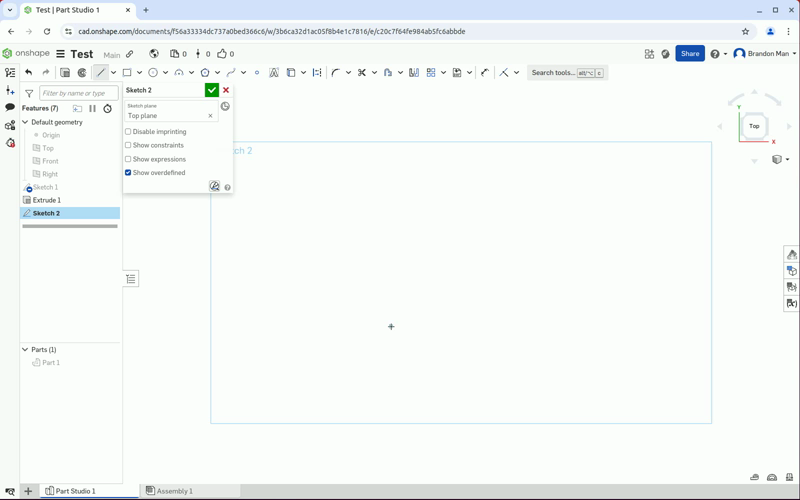
key_down(shift)
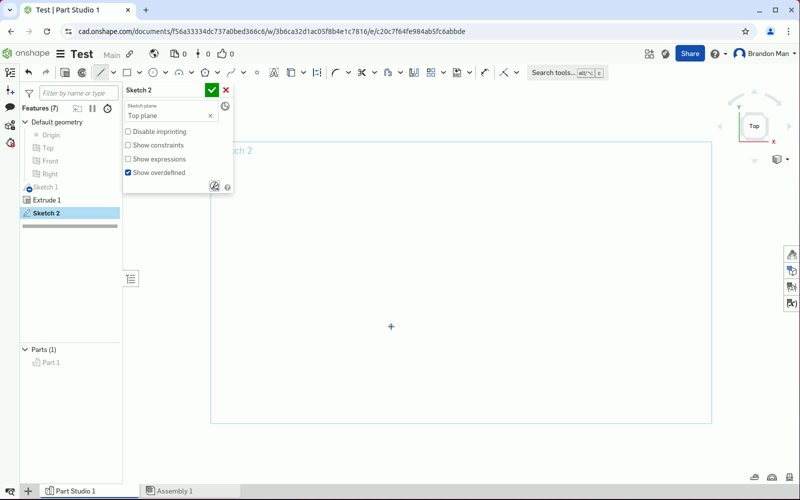
mouse_move(529, 324)
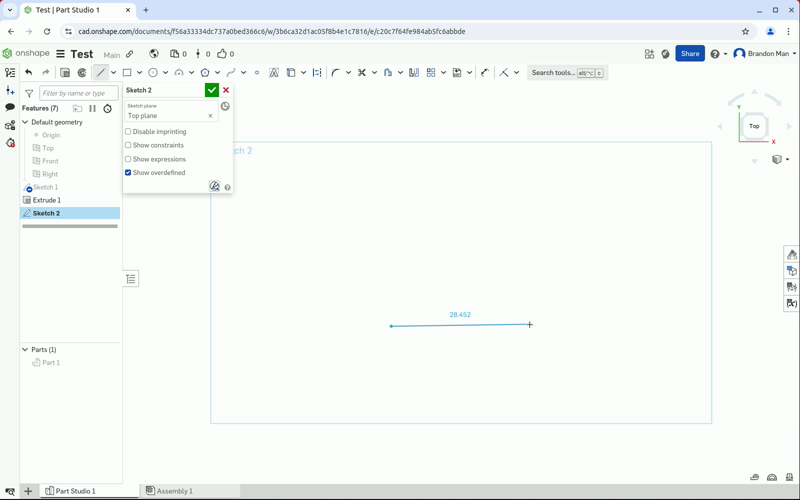
click(529, 324)
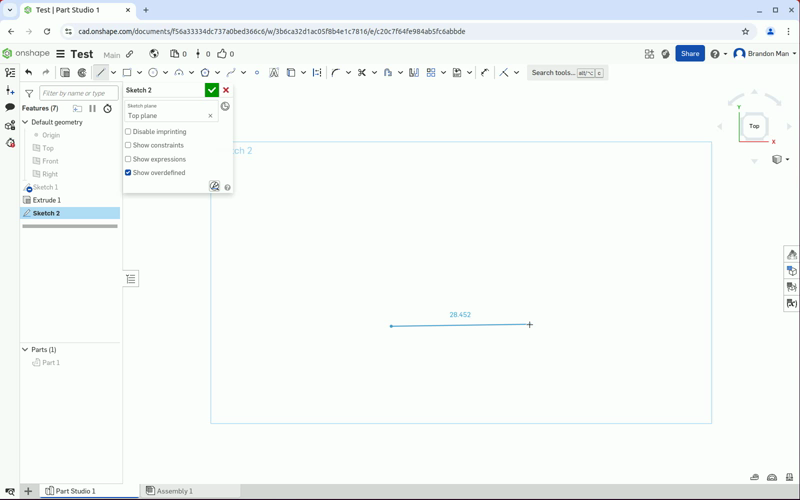
key_up(shift)
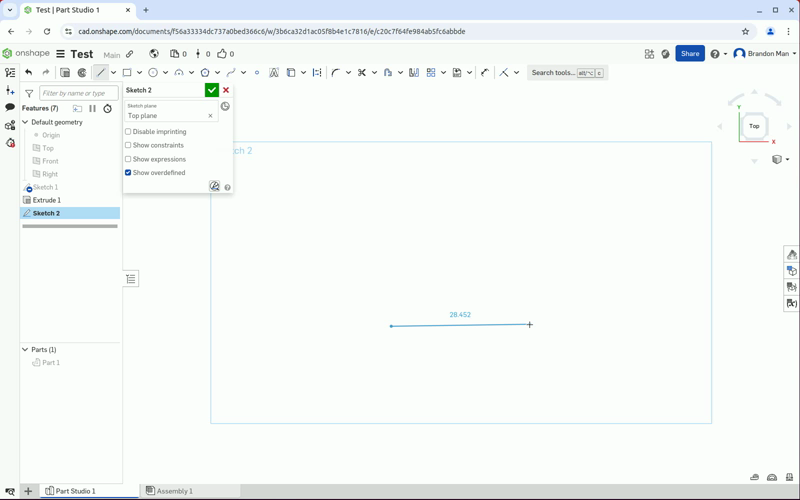
key(esc)
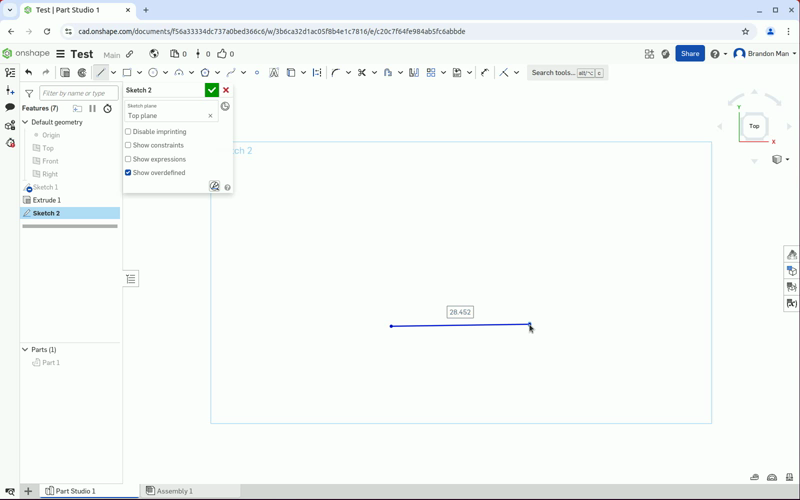
key(a)
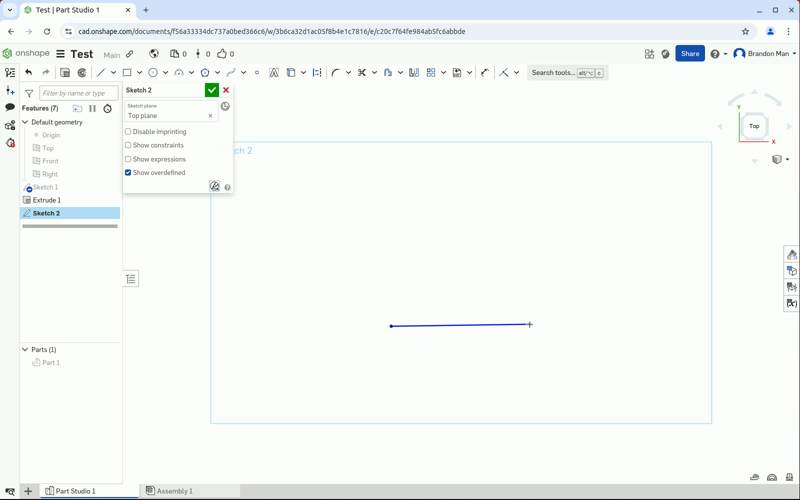
mouse_move(529, 324)
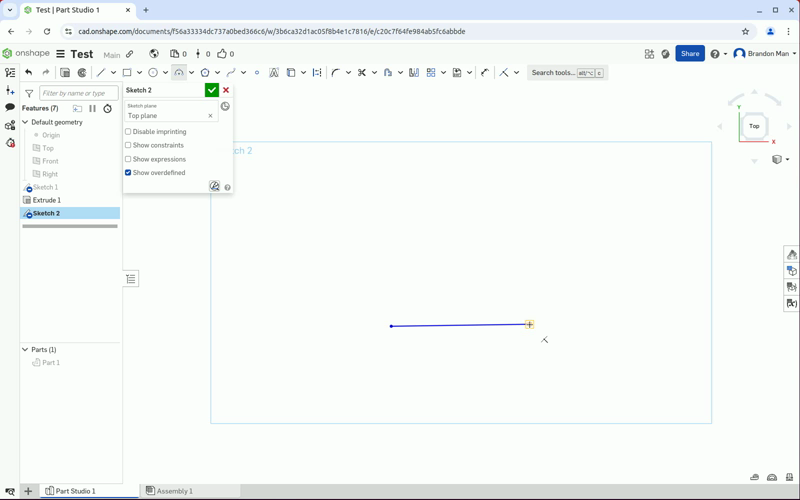
click(529, 324)
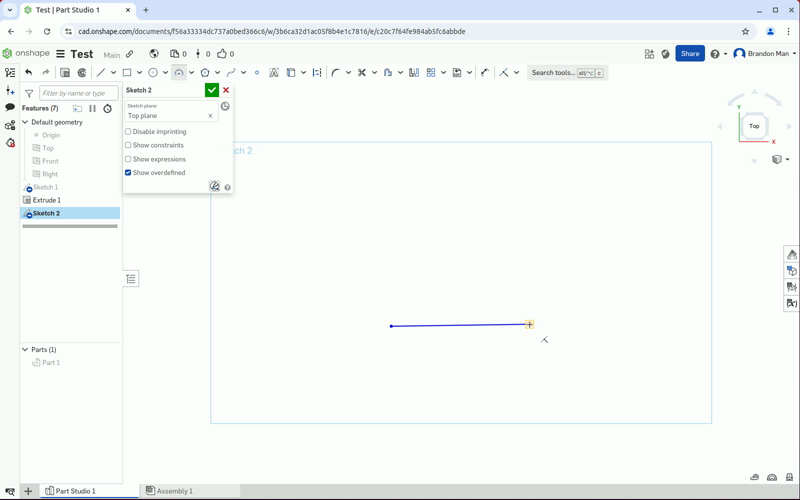
key_down(shift)
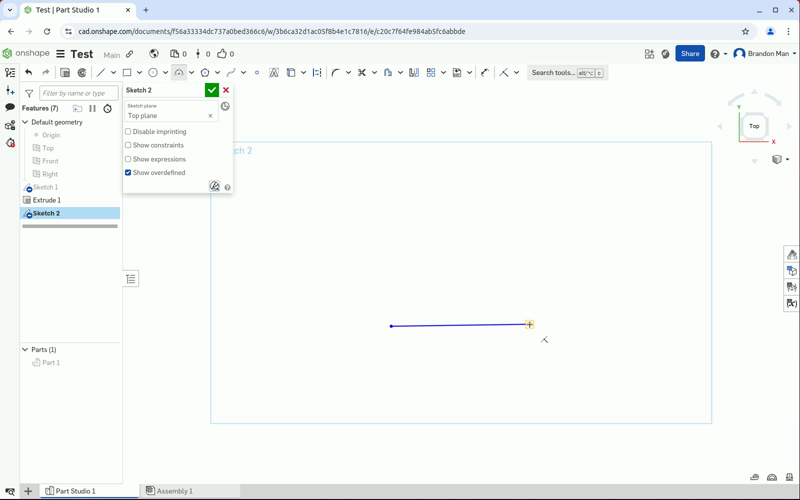
mouse_move(529, 241)
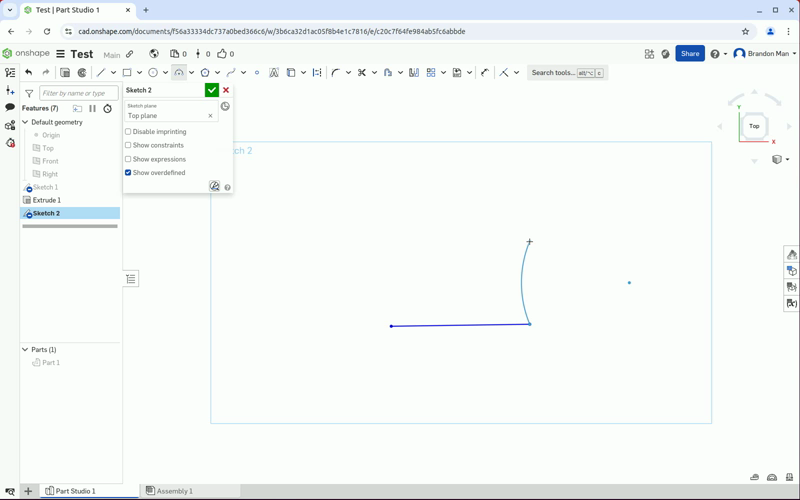
click(529, 241)
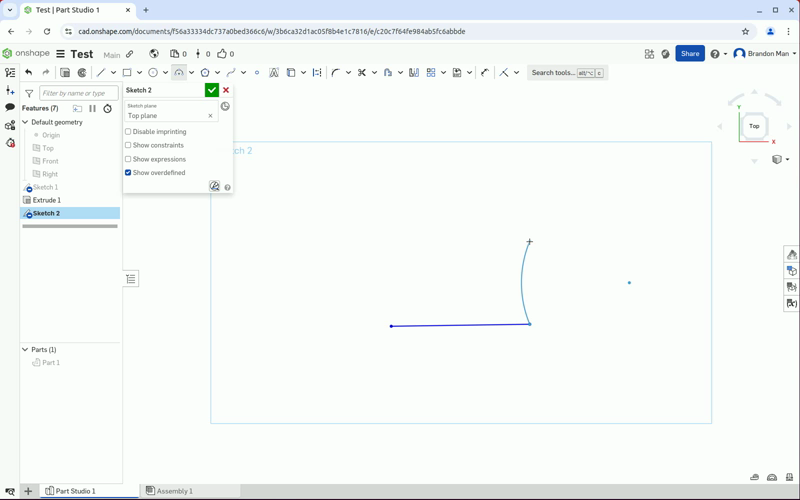
mouse_move(570, 282)
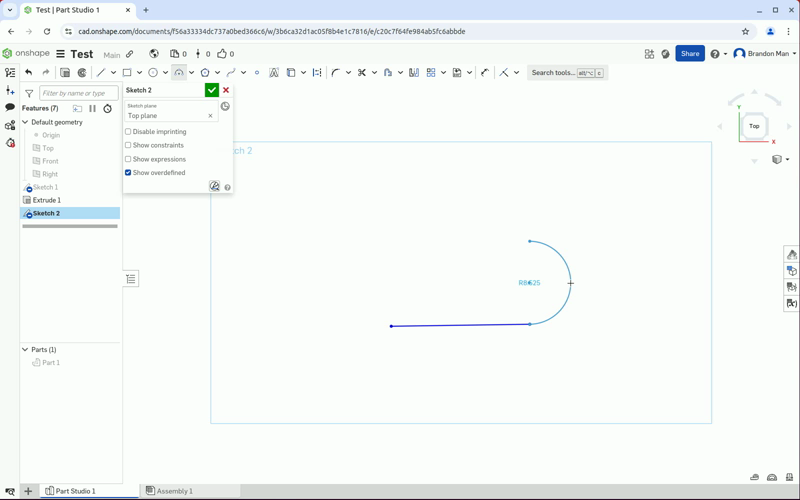
click(570, 282)
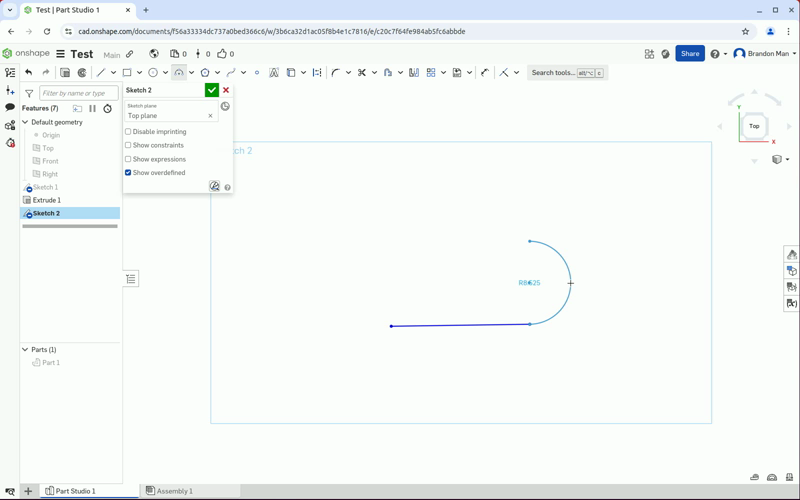
key_up(shift)
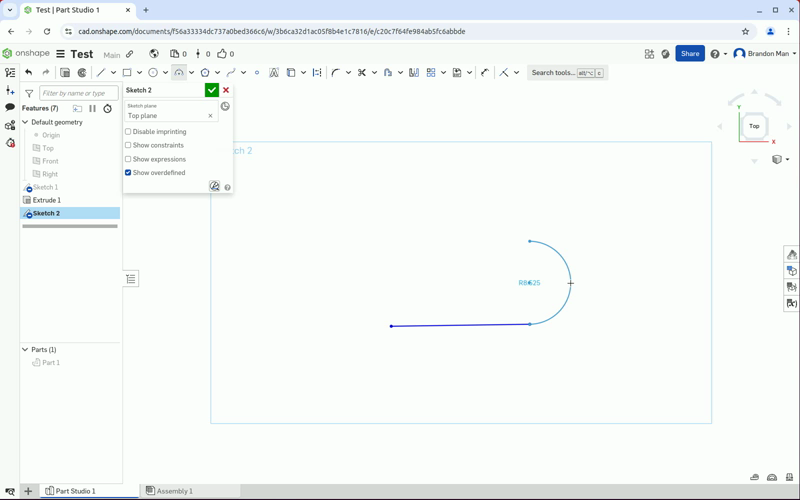
key(esc)
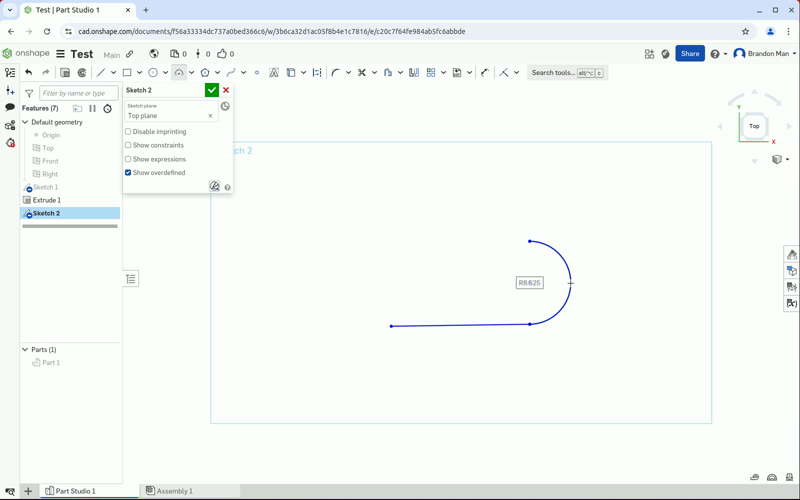
key(l)
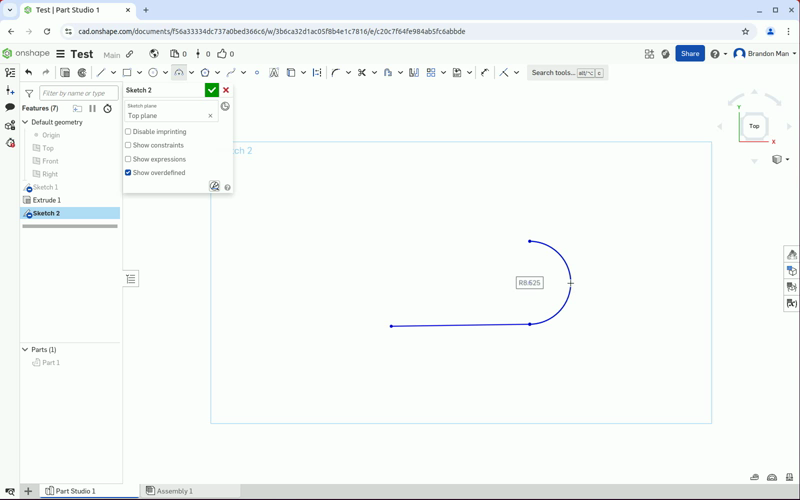
mouse_move(529, 241)
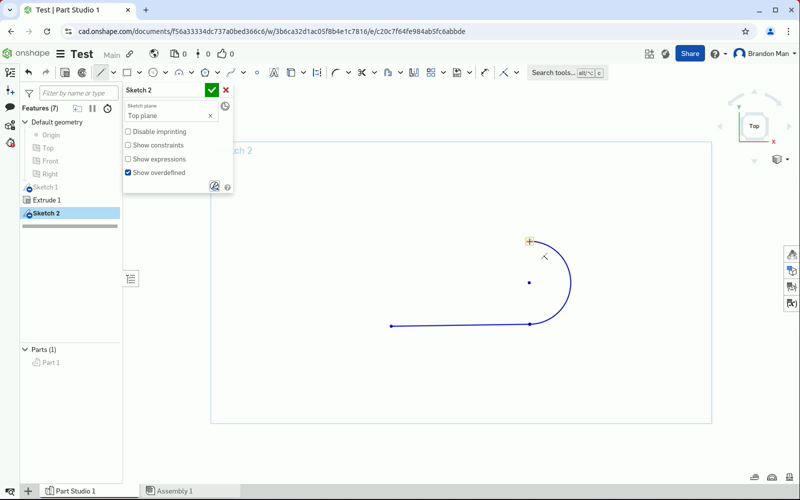
click(529, 241)
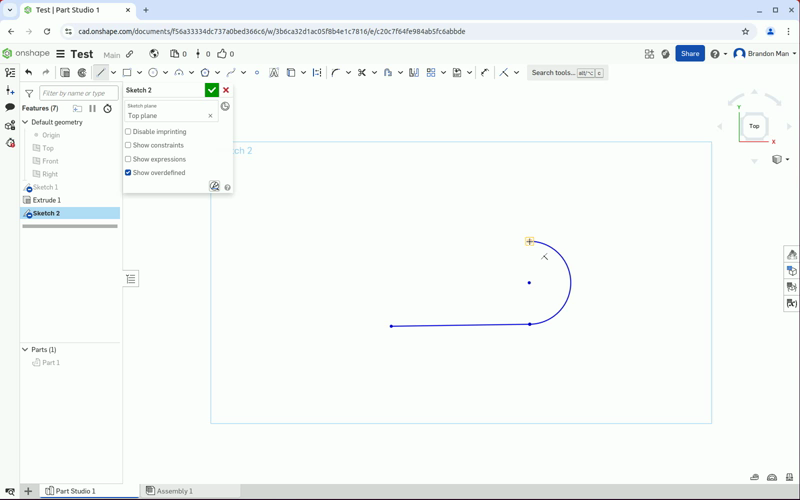
key_down(shift)
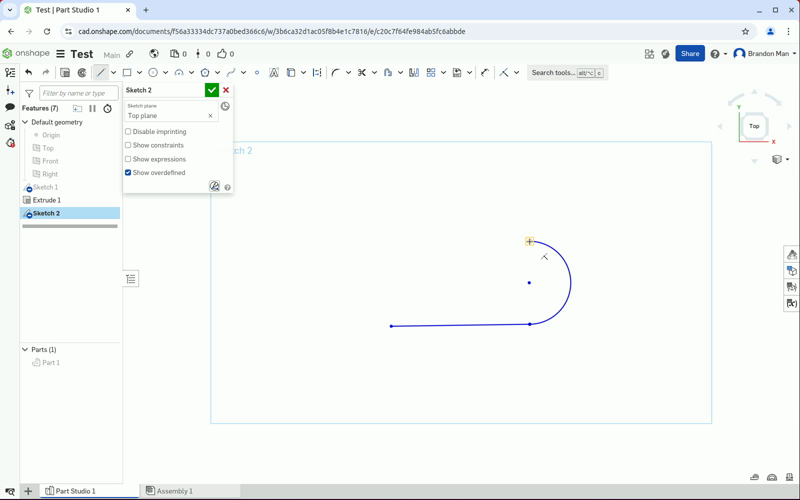
mouse_move(391, 241)
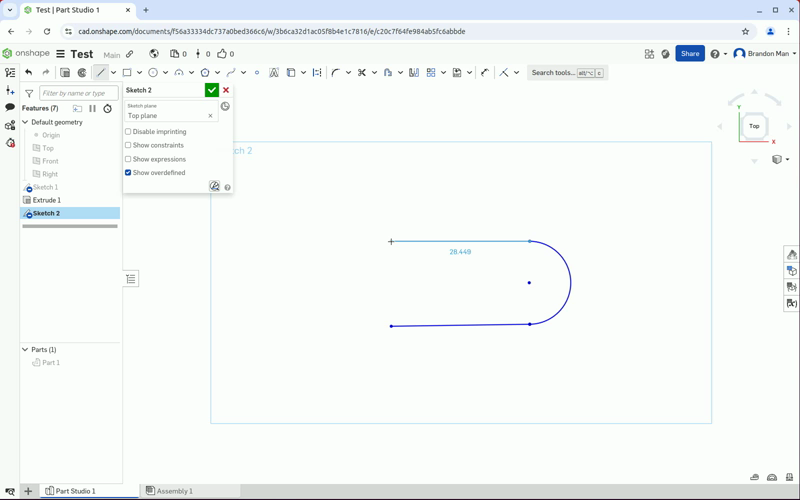
click(391, 241)
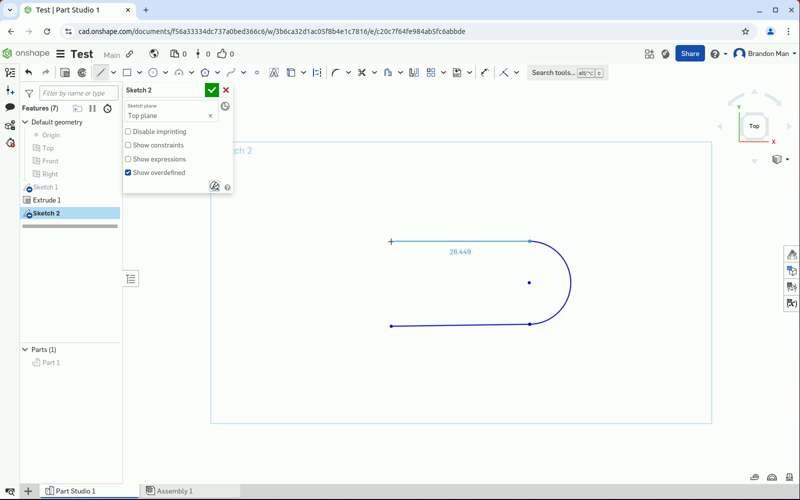
key_up(shift)
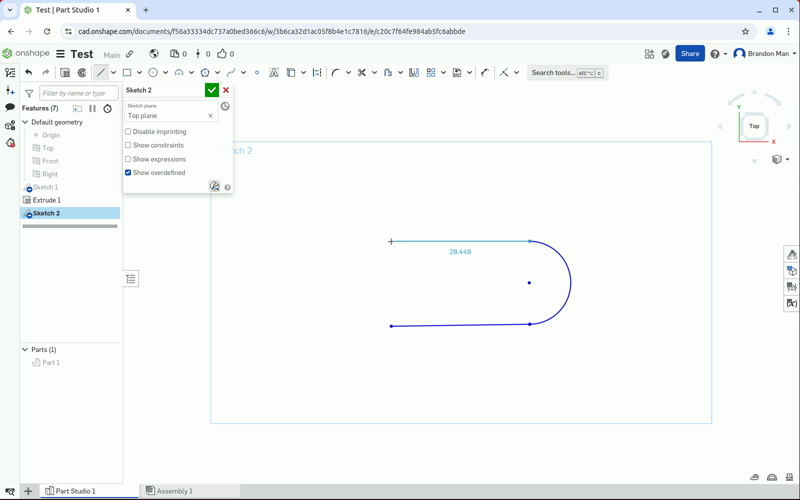
key(esc)
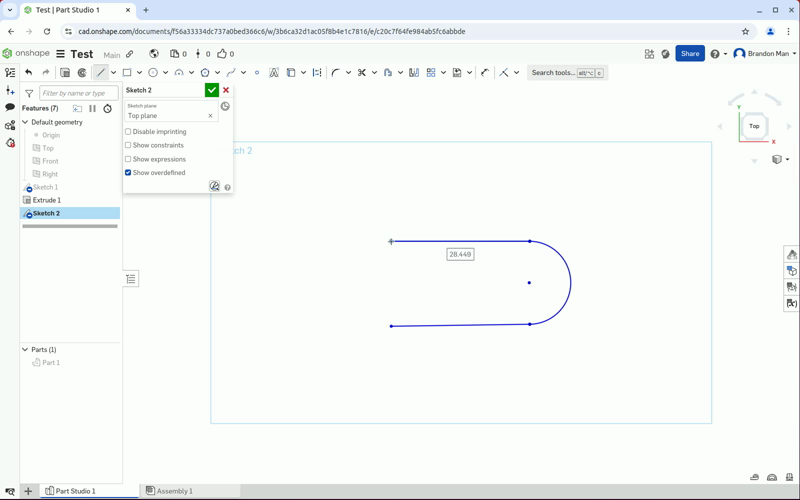
key(a)
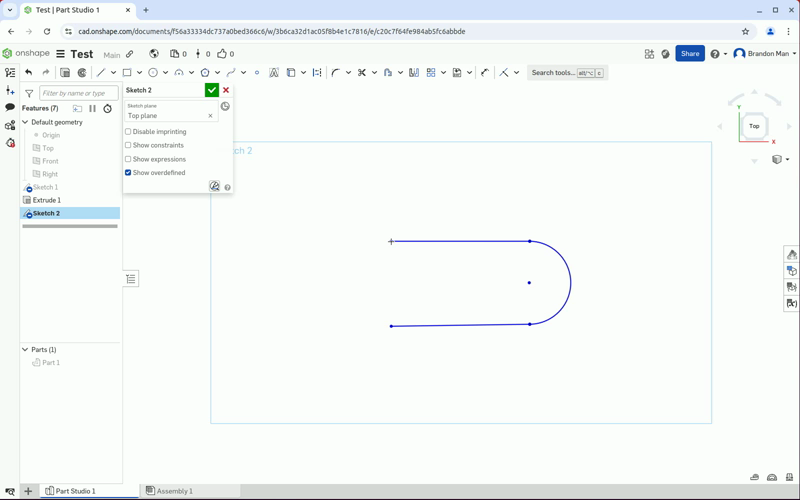
mouse_move(391, 241)
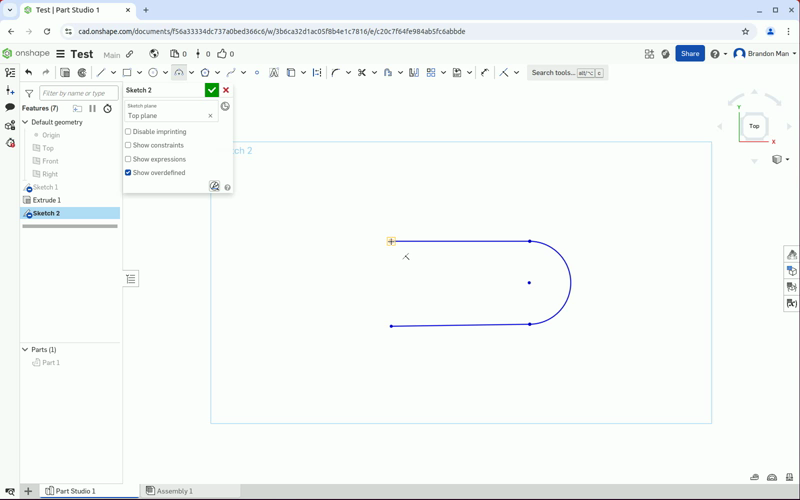
click(391, 241)
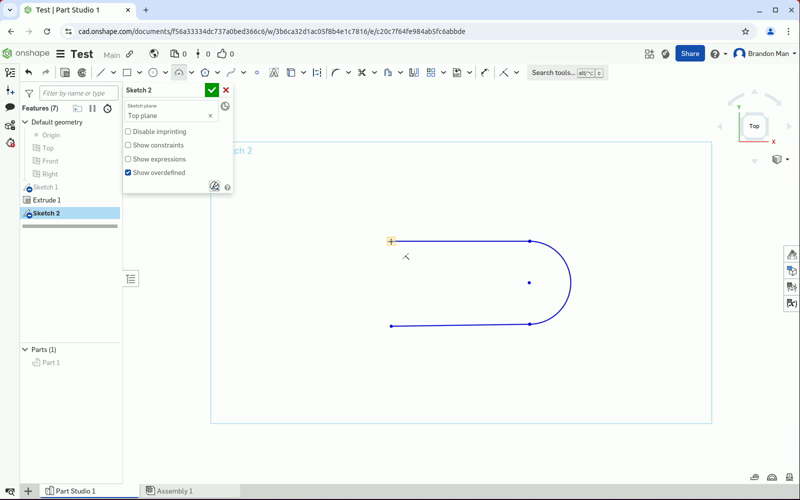
mouse_move(391, 326)
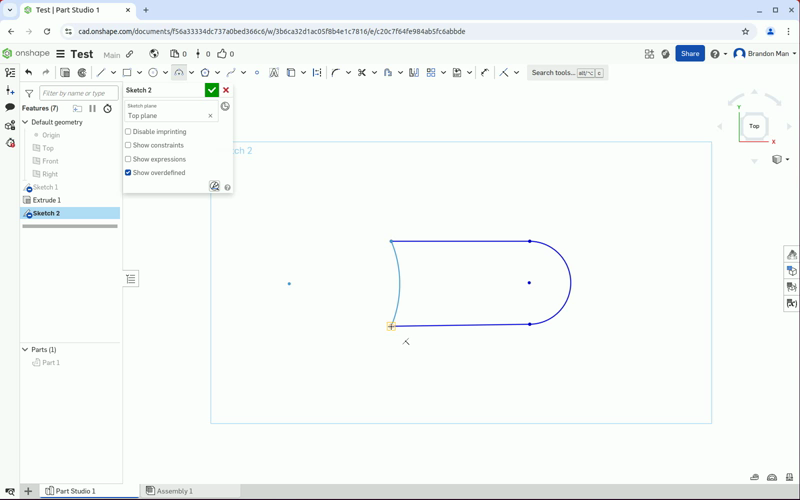
click(391, 326)
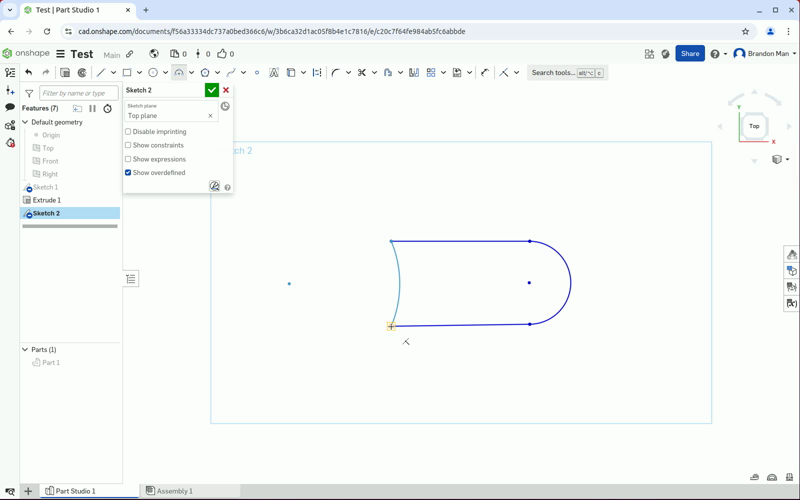
key_down(shift)
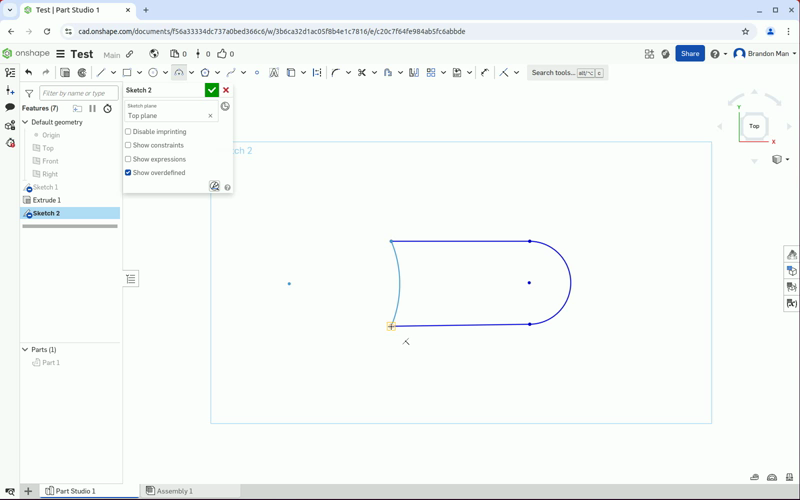
mouse_move(433, 283)
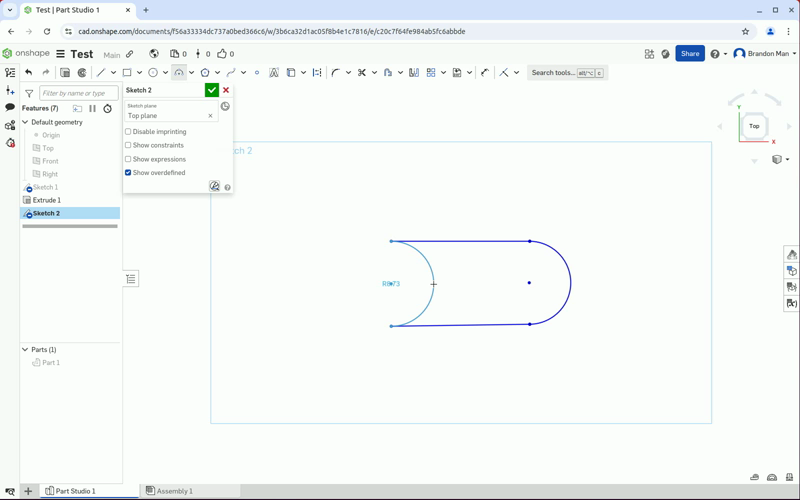
click(433, 283)
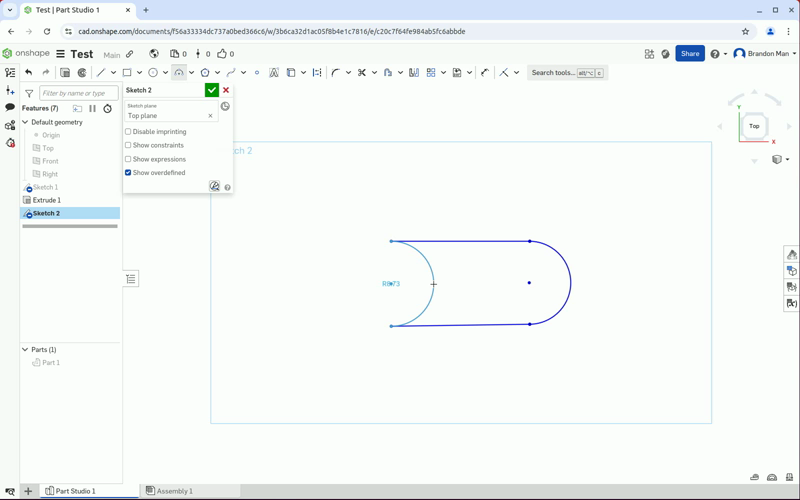
key_up(shift)
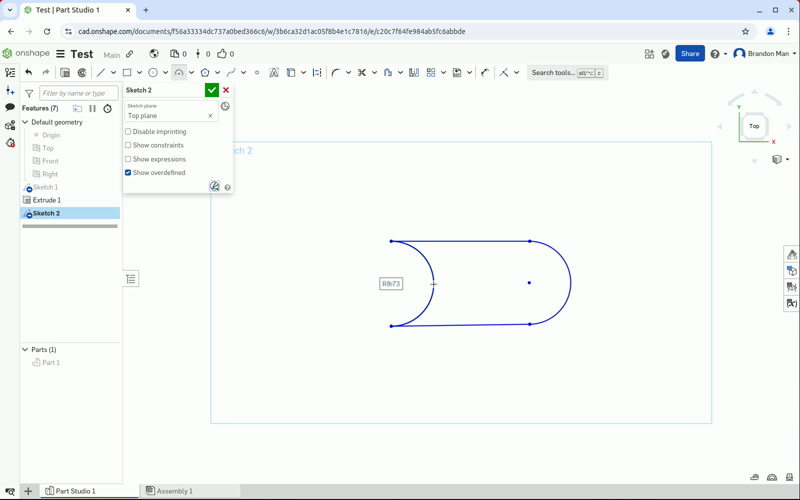
key(esc)
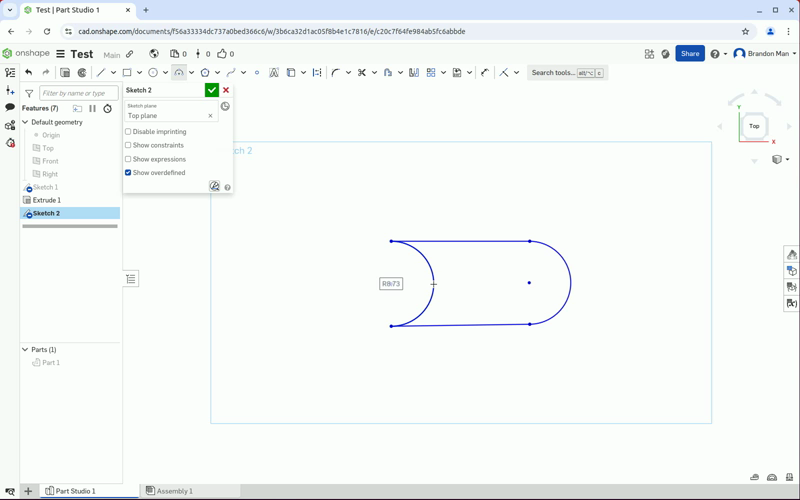
key(c)
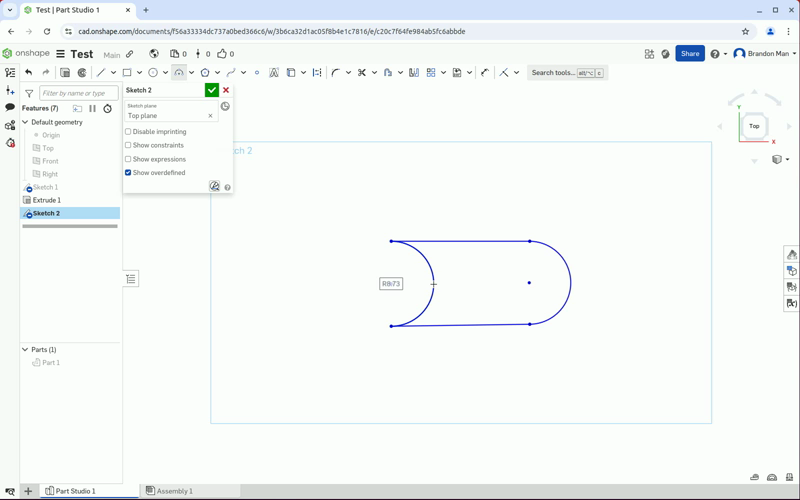
key_down(shift)
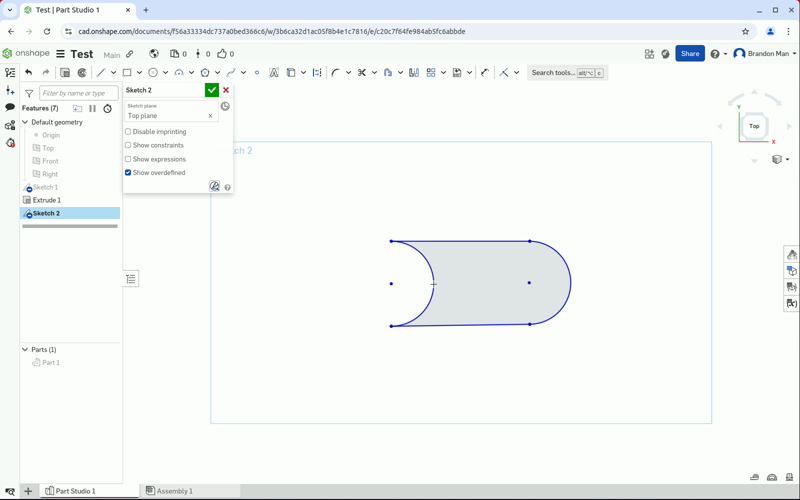
mouse_move(529, 282)
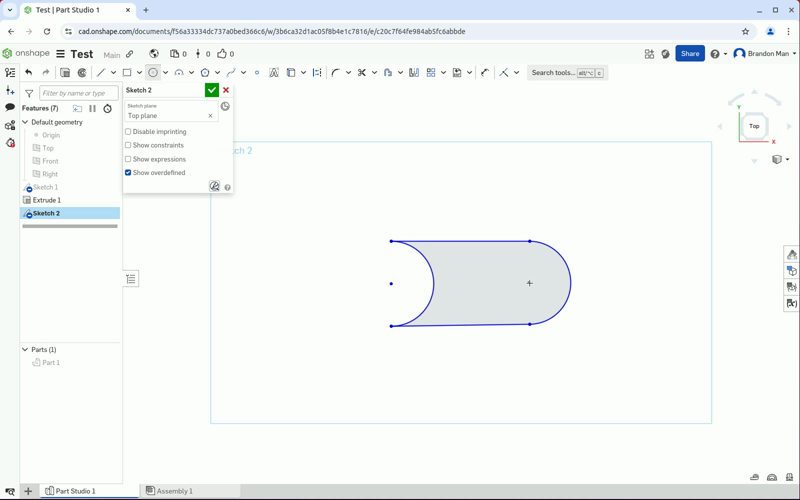
scroll(6)
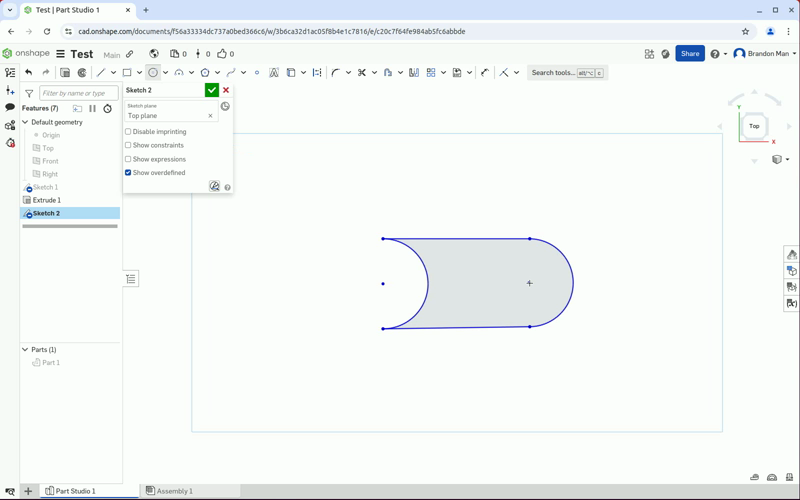
scroll(6)
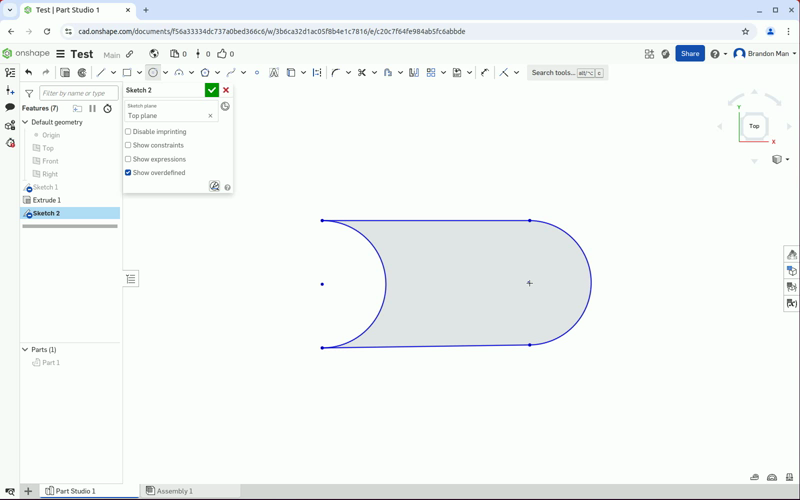
scroll(6)
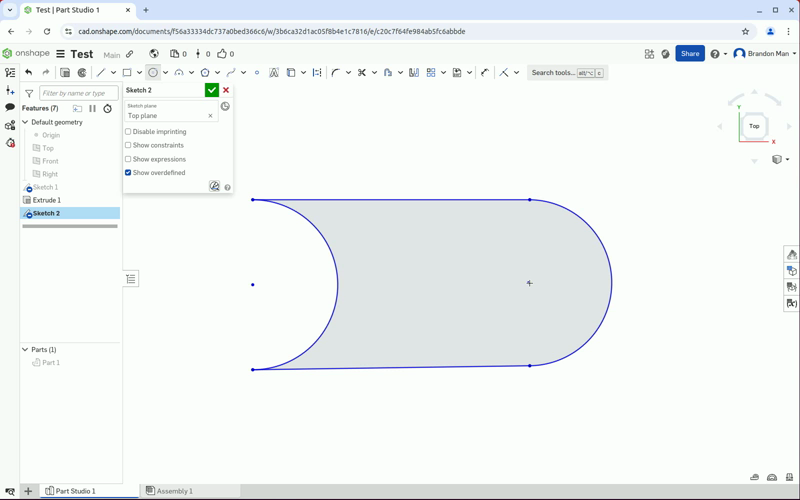
scroll(6)
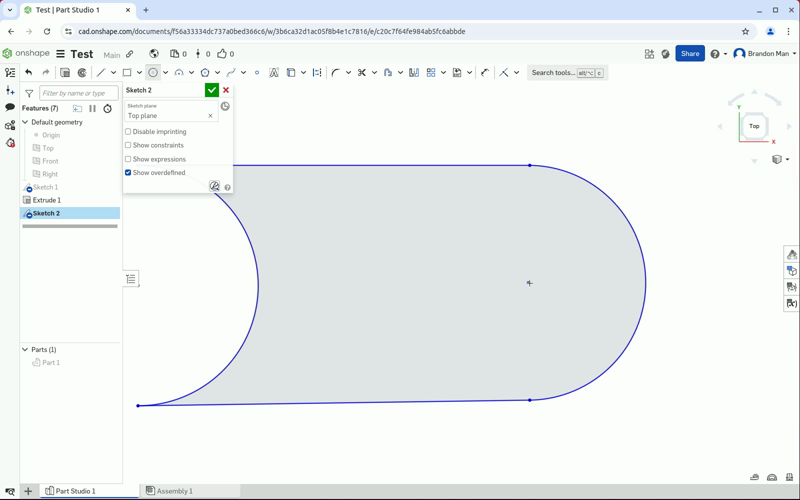
scroll(6)
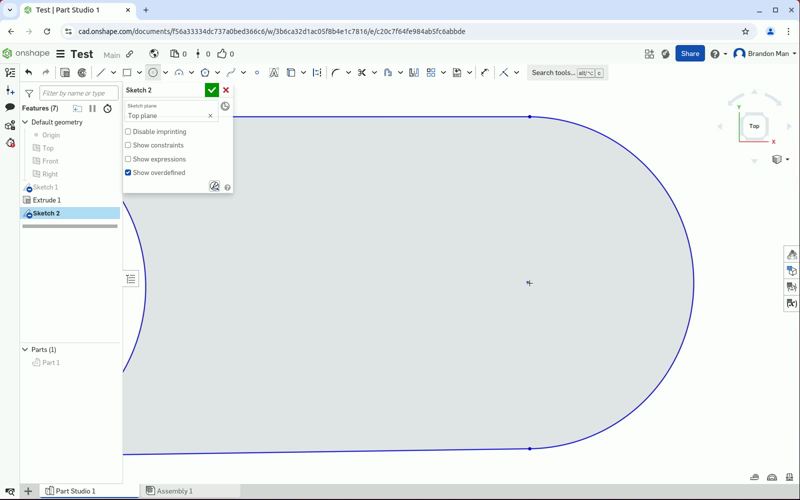
scroll(6)
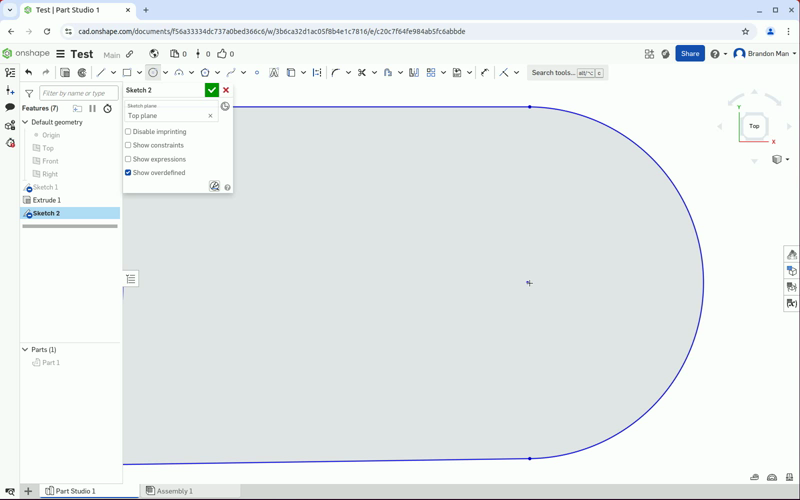
scroll(6)
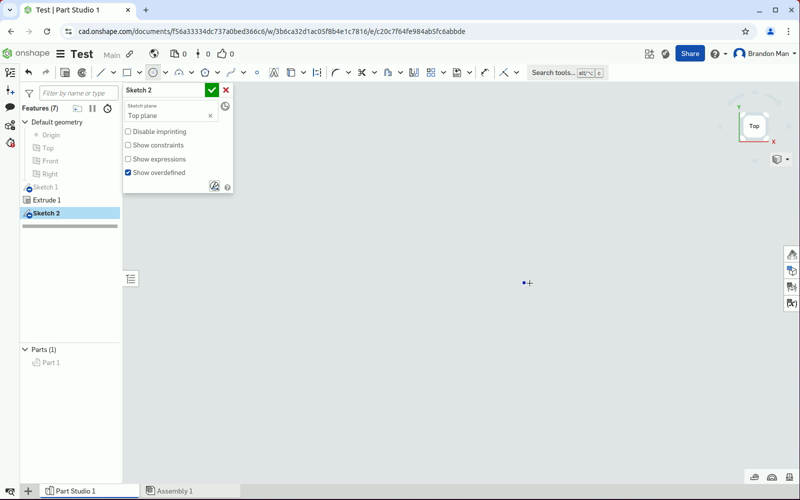
click(529, 282)
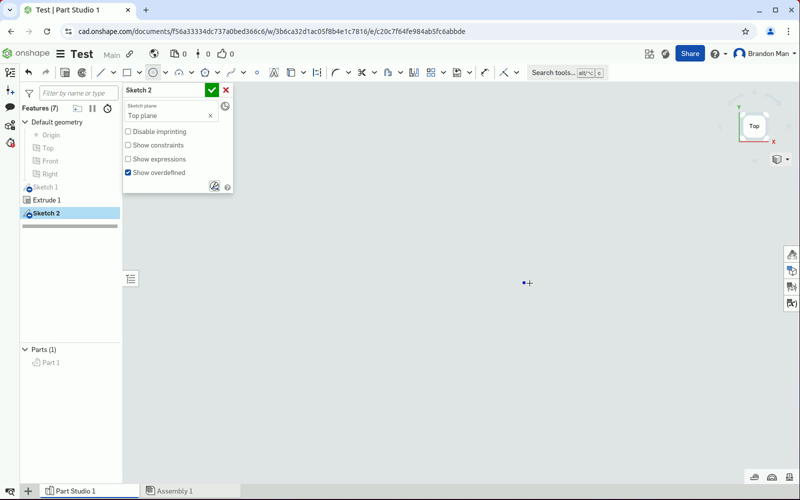
scroll(-6)
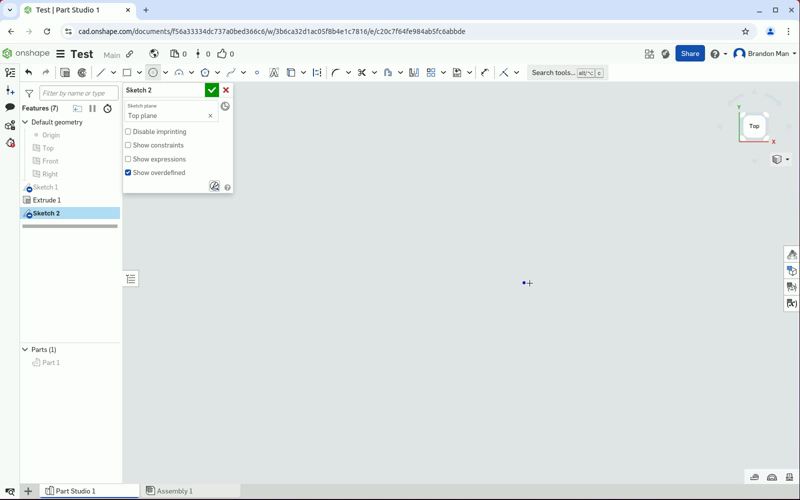
scroll(-6)
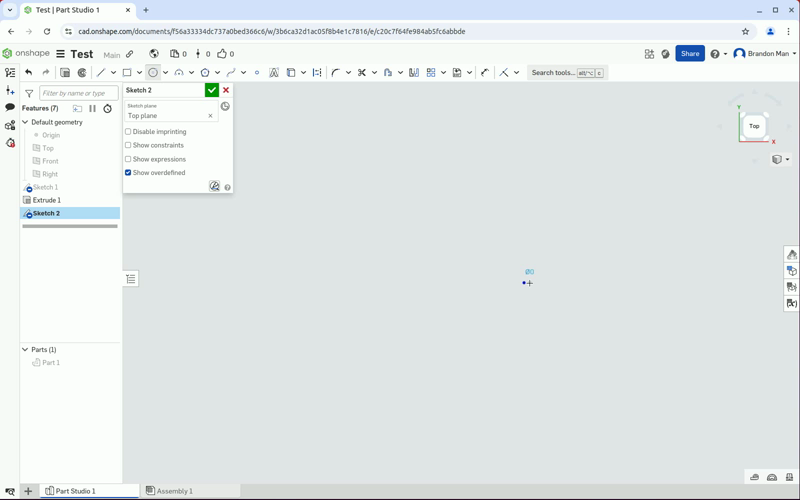
scroll(-6)
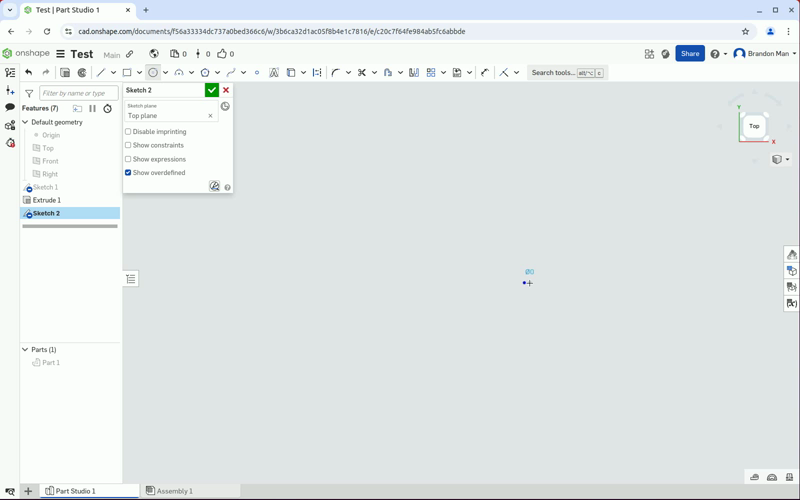
scroll(-6)
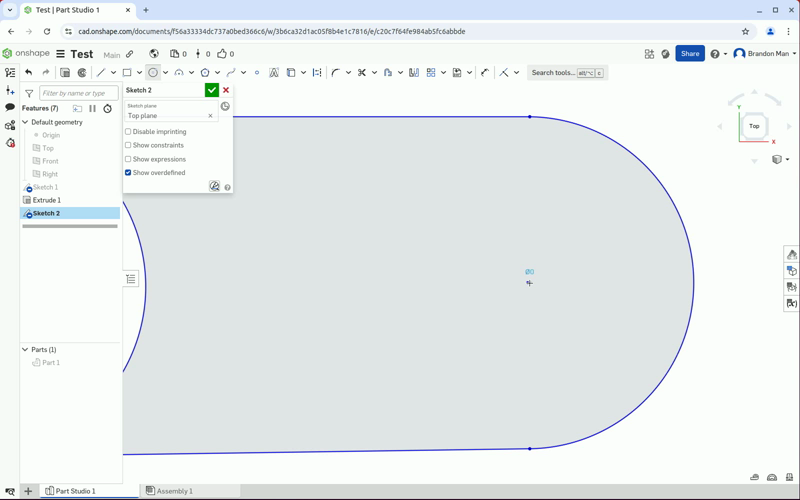
scroll(-6)
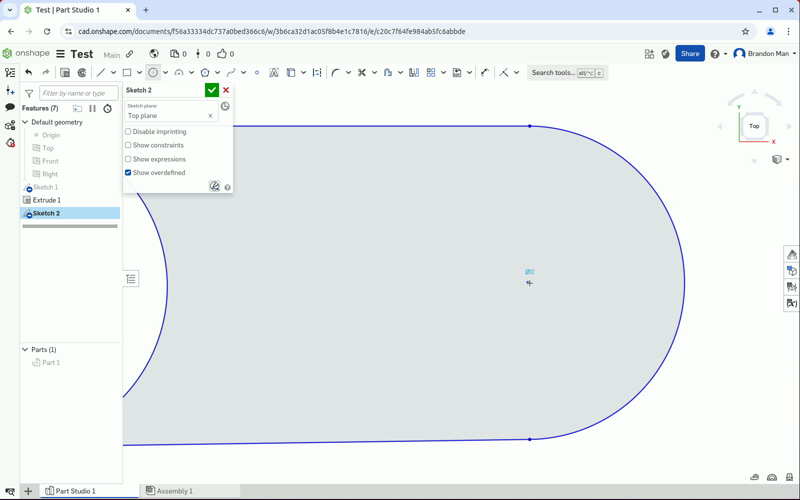
scroll(-6)
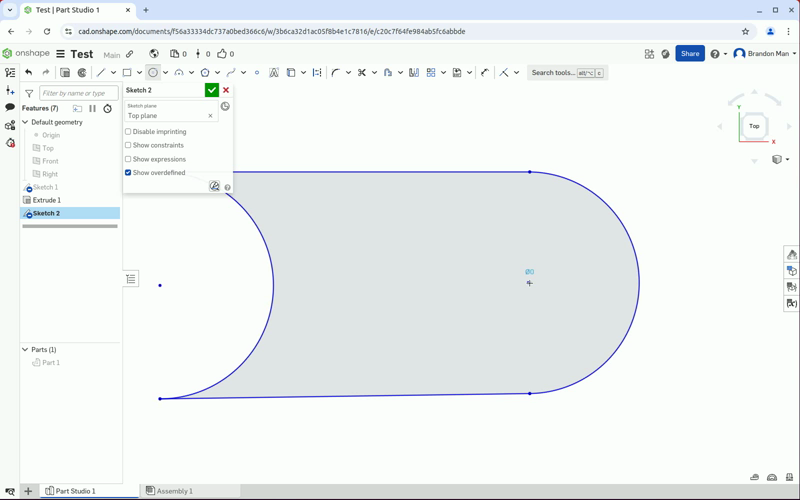
scroll(-6)
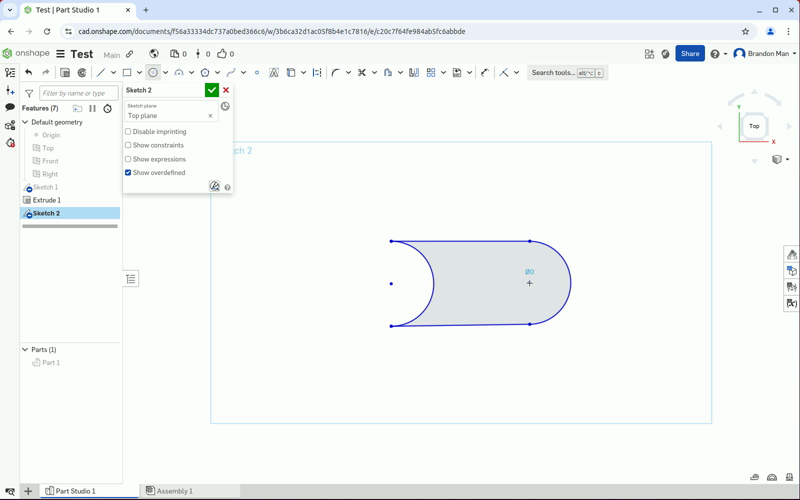
key_up(shift)
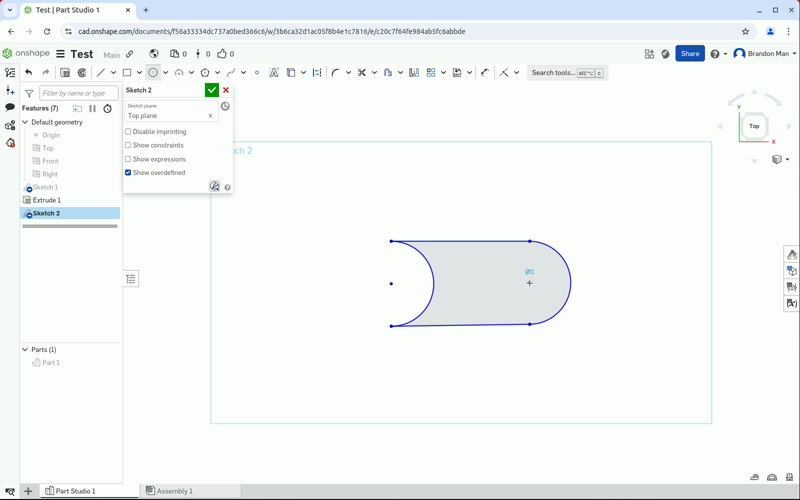
mouse_move(554, 282)
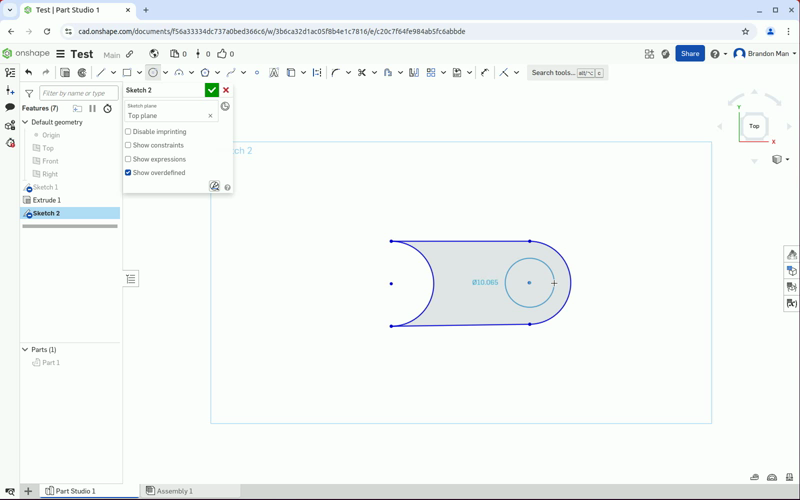
click(554, 282)
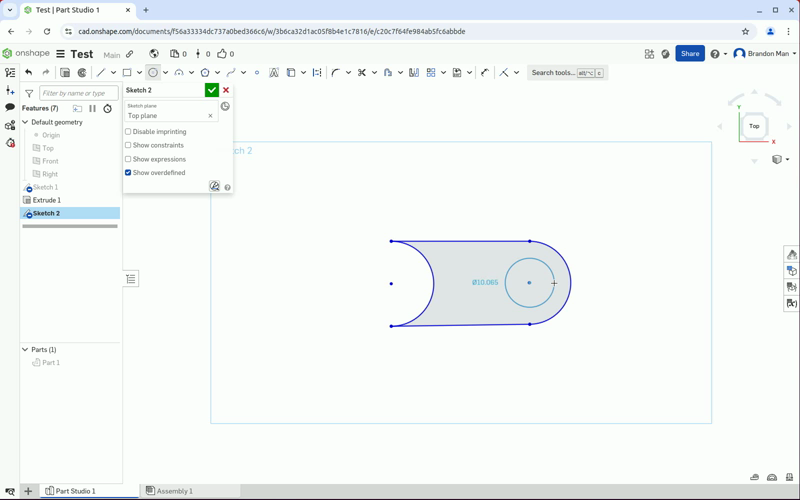
key(esc)
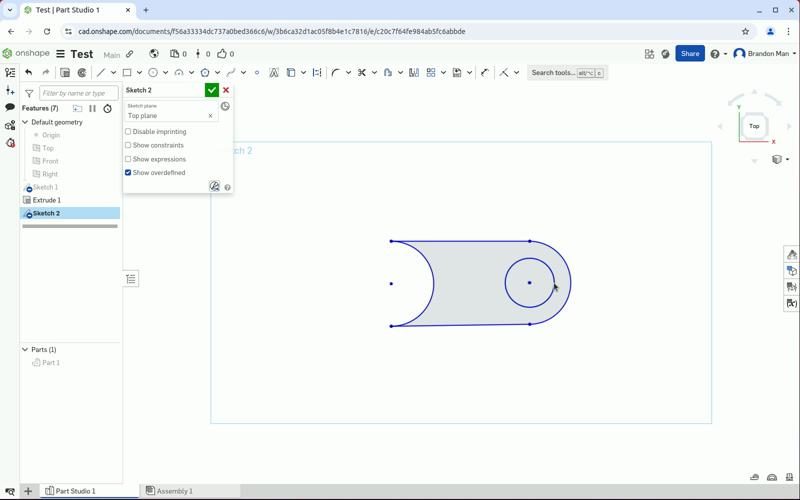
mouse_move(495, 267)
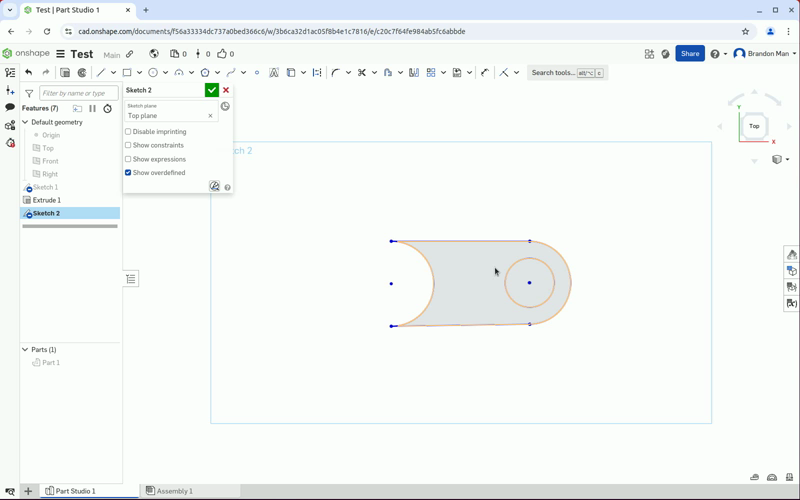
click(495, 267)
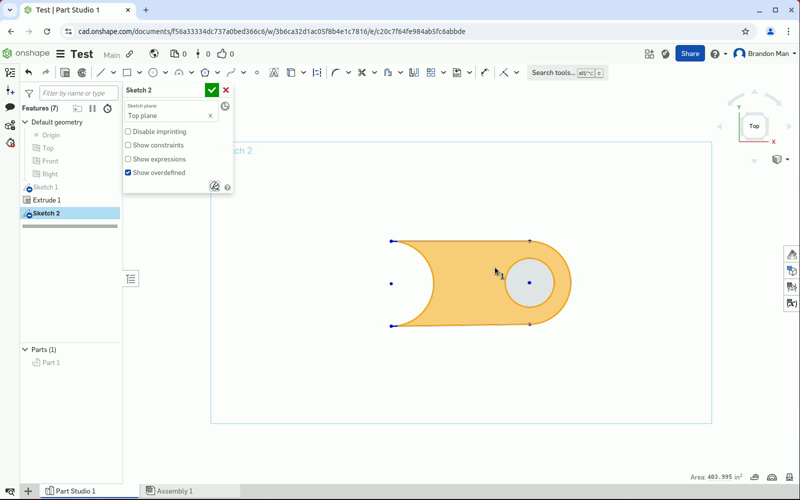
mouse_move(73, 352)
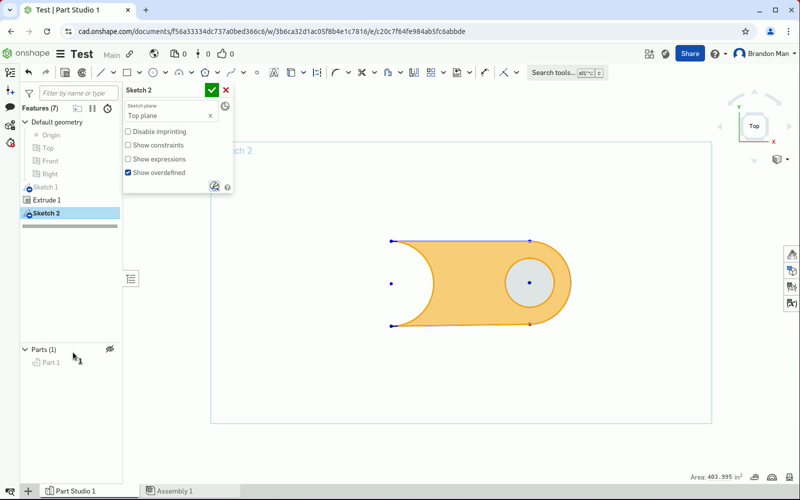
key(shift+y)
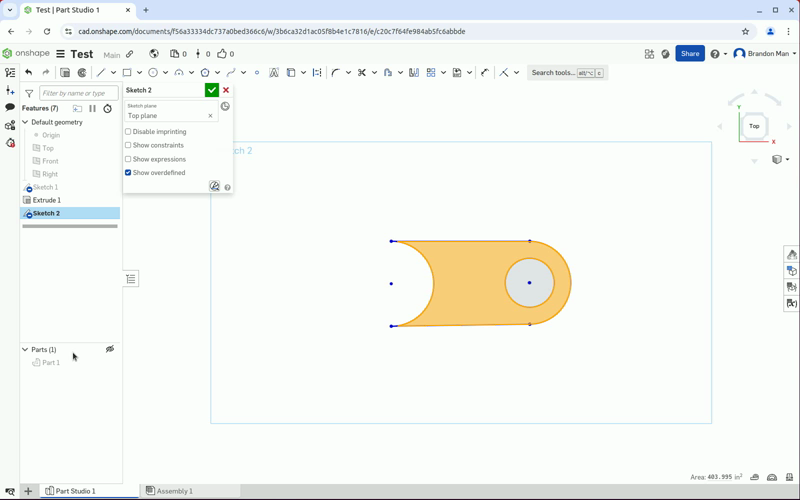
key(shift+e)
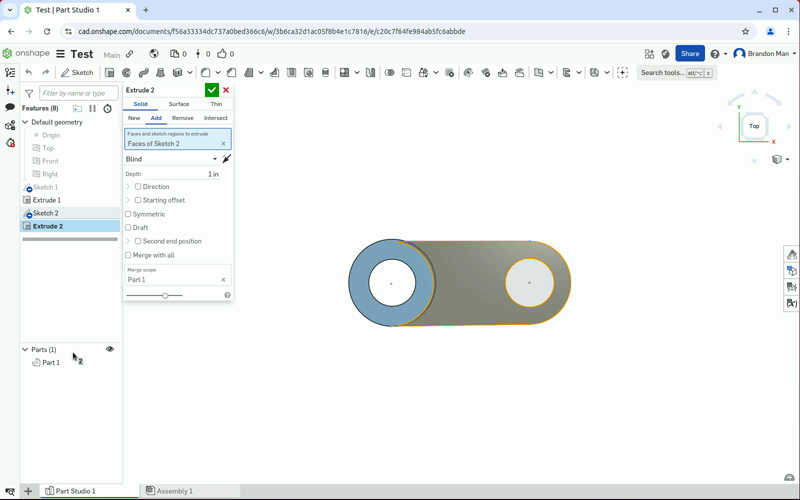
mouse_move(143, 106)
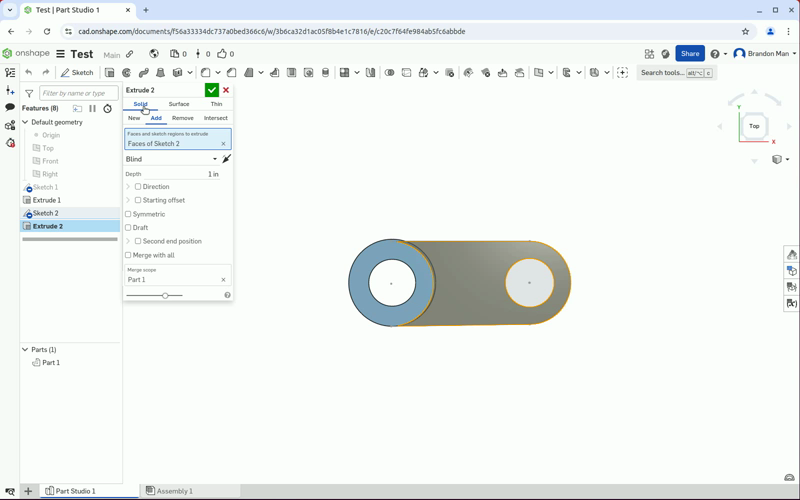
click(143, 106)
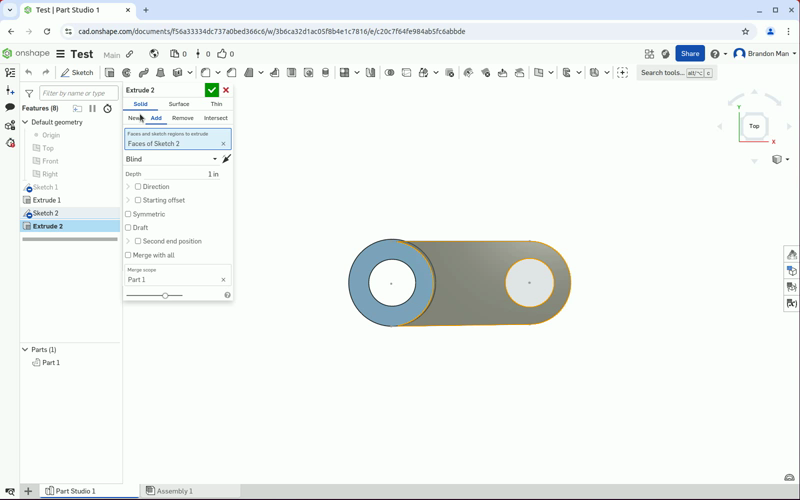
mouse_move(137, 120)
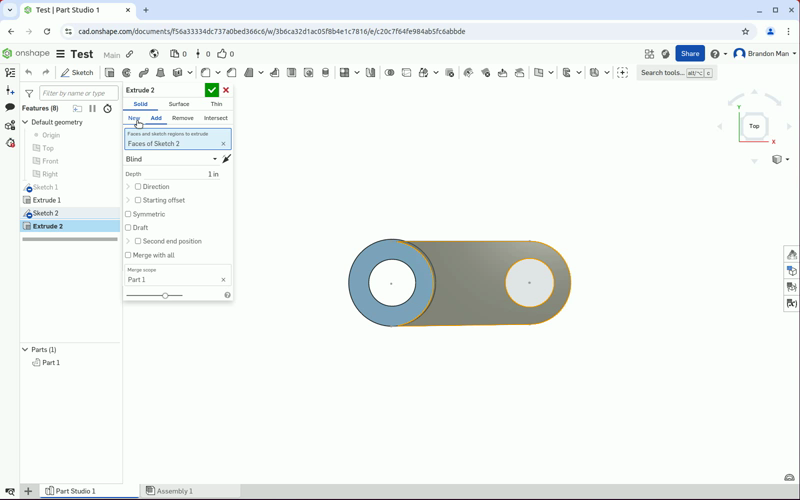
click(137, 120)
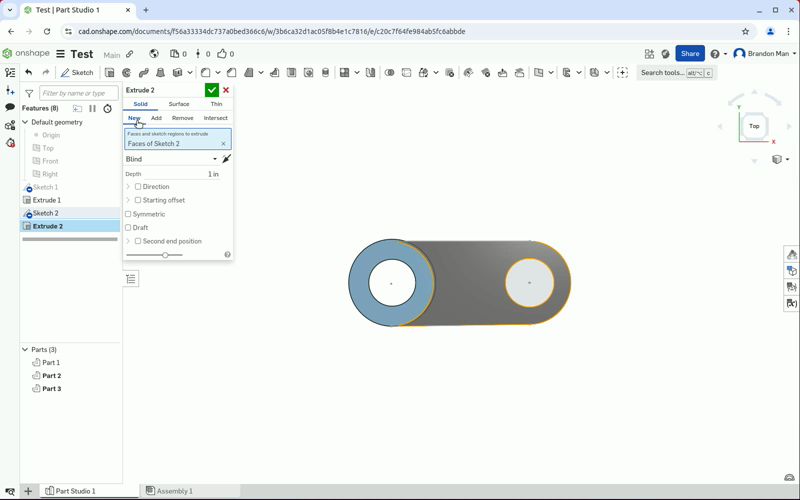
key(tab, 4)
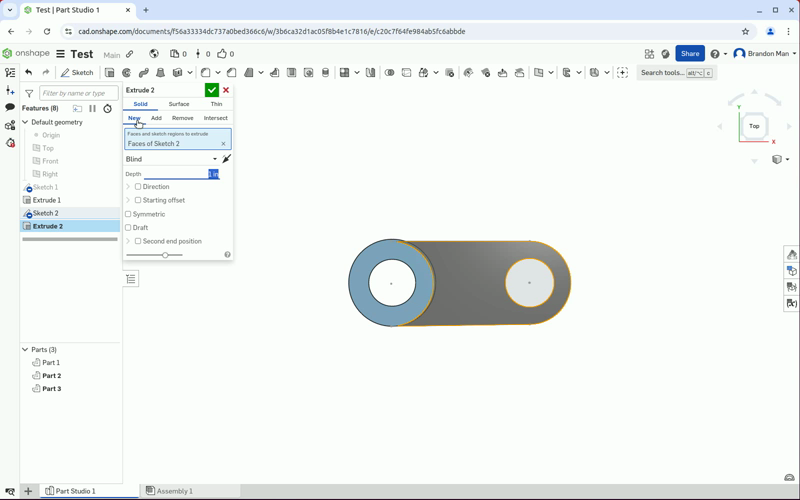
text(7.703)
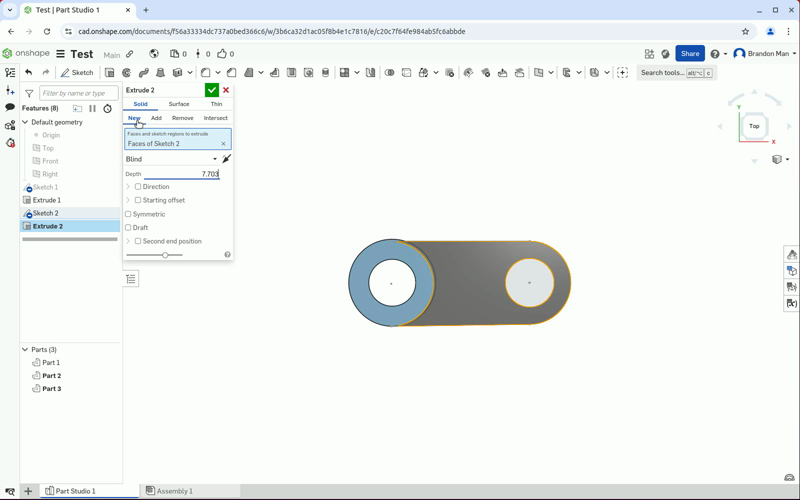
key(enter)
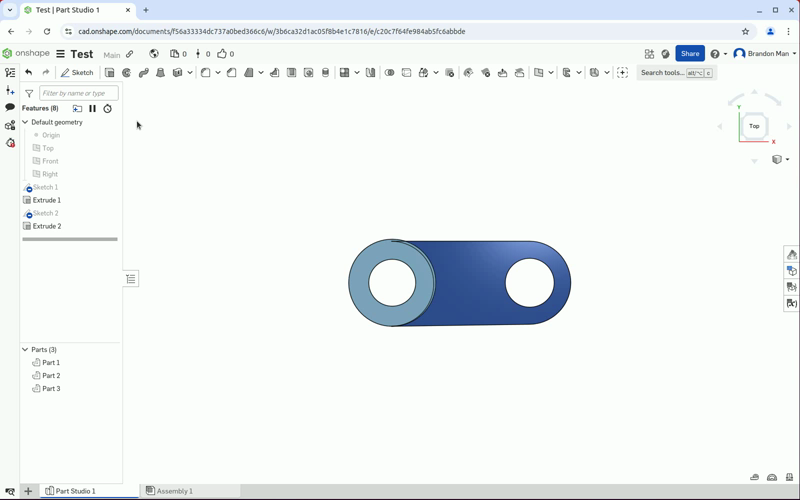
key(shift+h)
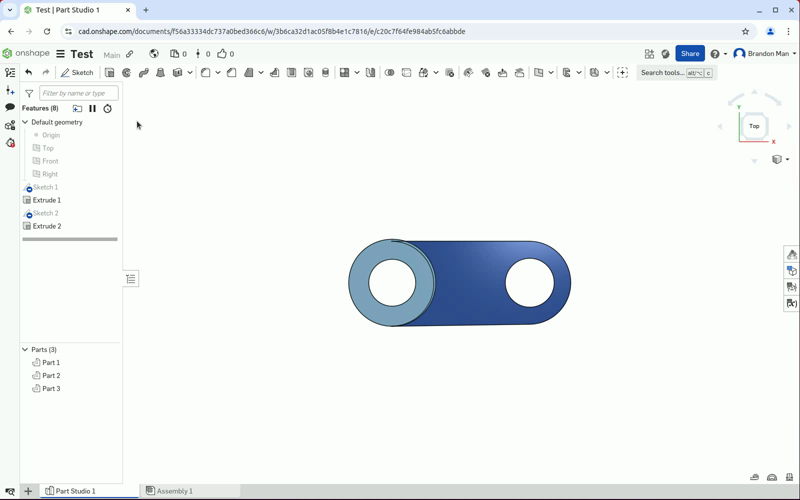
key(shift+h)
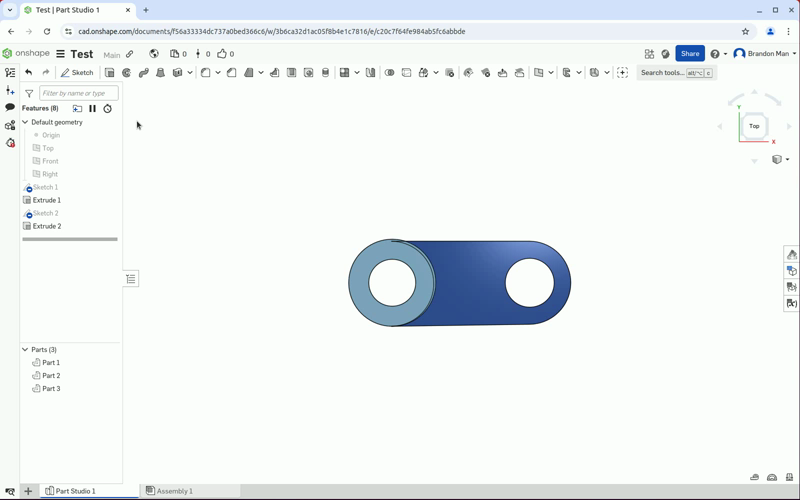
mouse_move(73, 189)
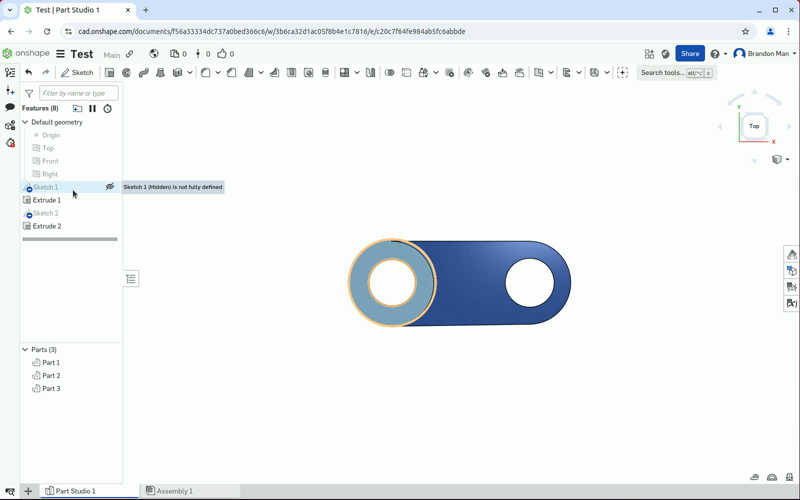
click(73, 189)
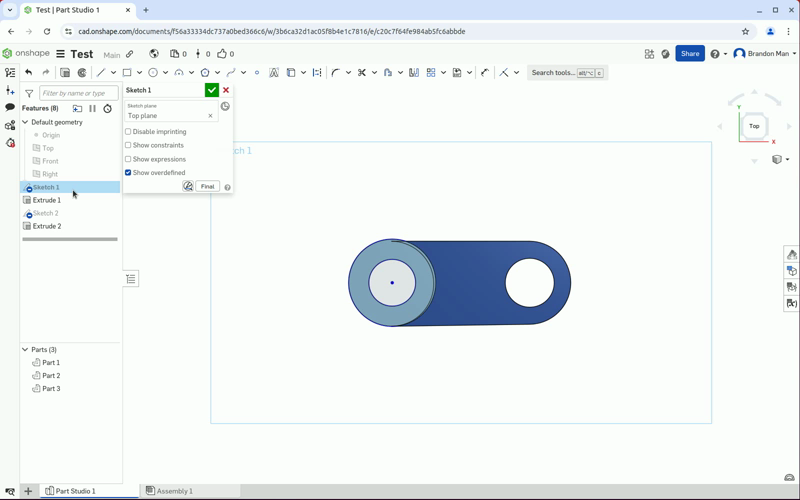
mouse_move(229, 92)
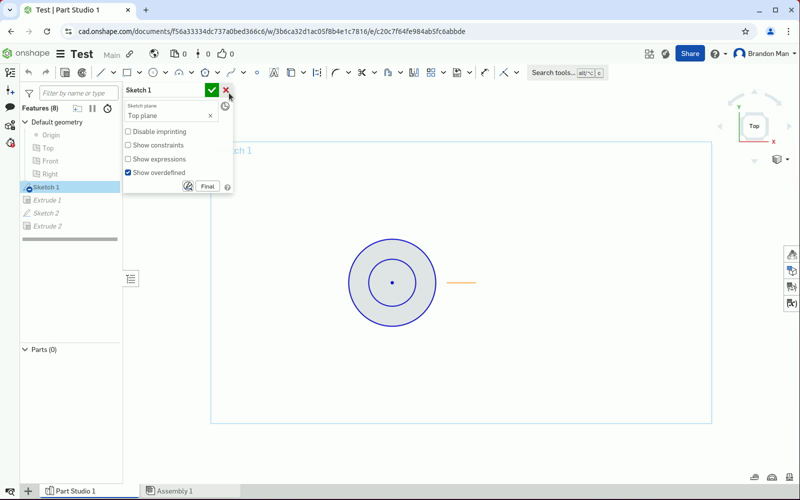
click(229, 92)
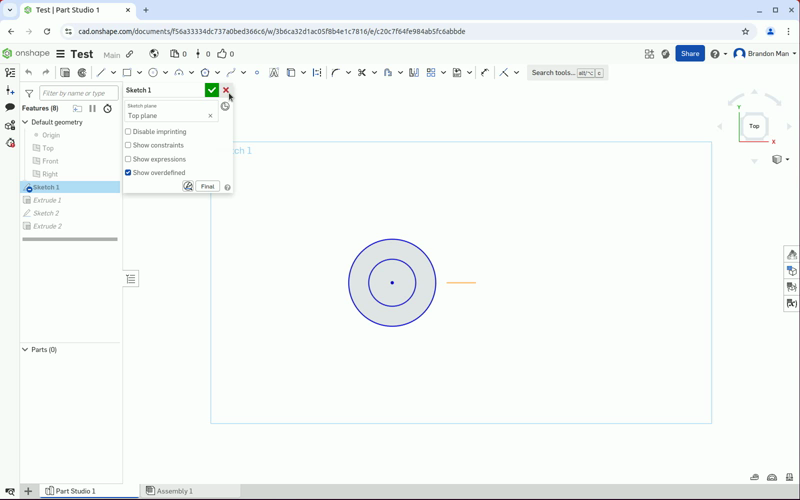
key(shift+s)
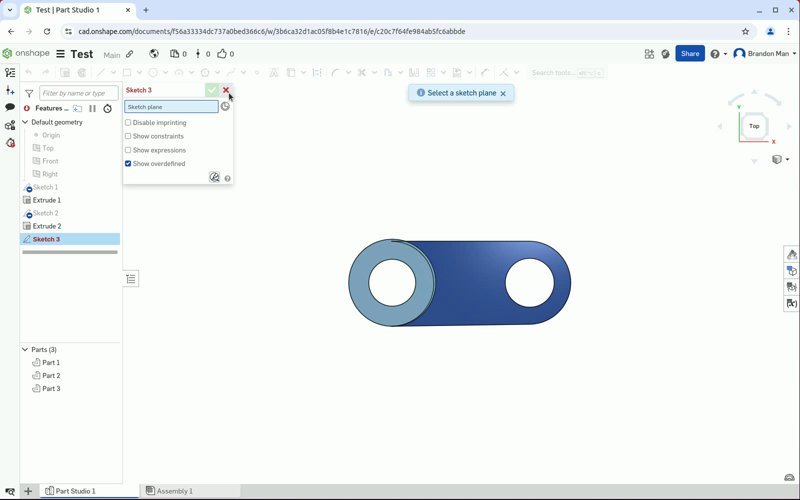
mouse_move(73, 150)
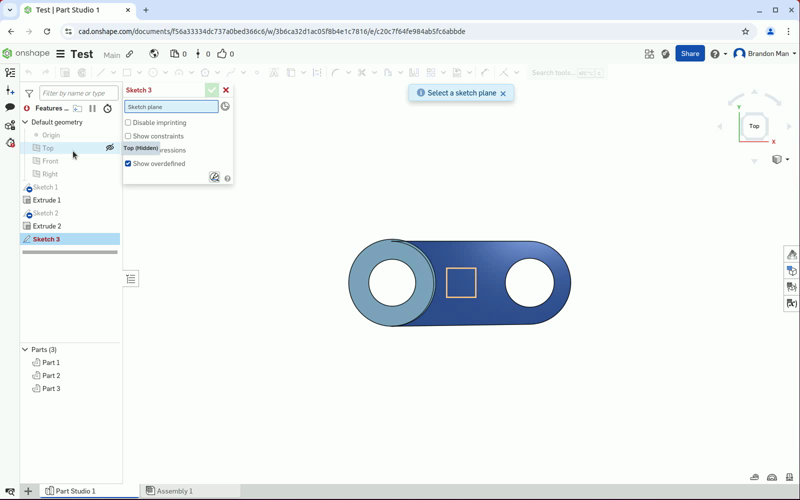
click(73, 150)
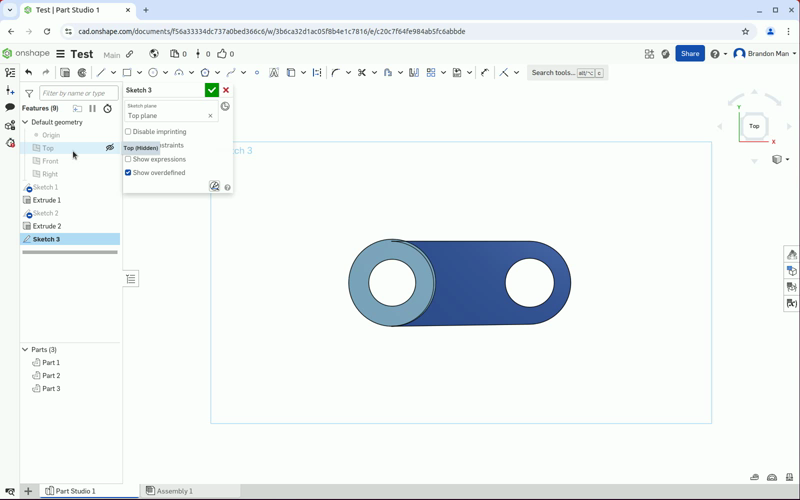
mouse_move(73, 352)
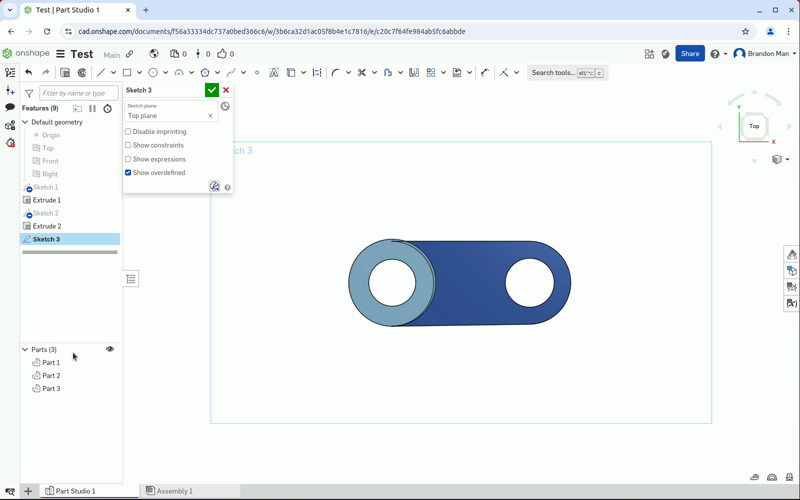
key(y)
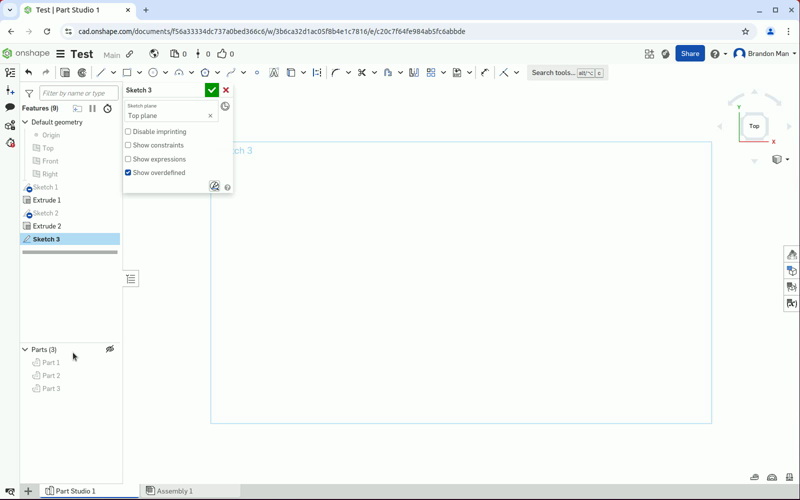
key(c)
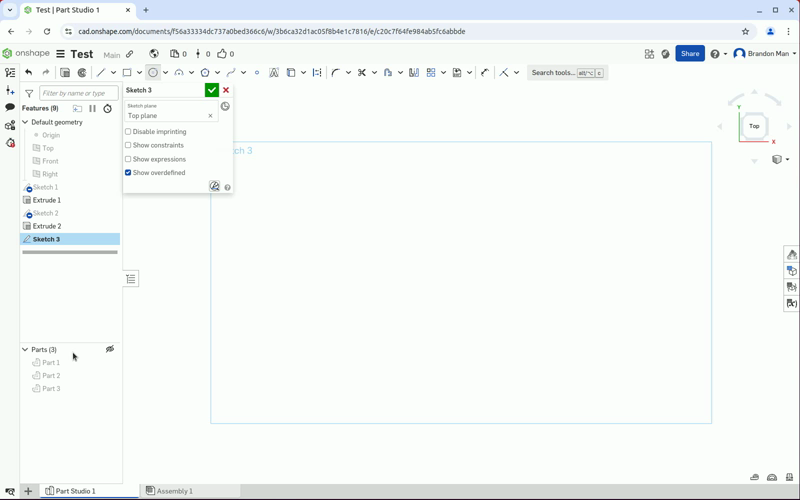
key_down(shift)
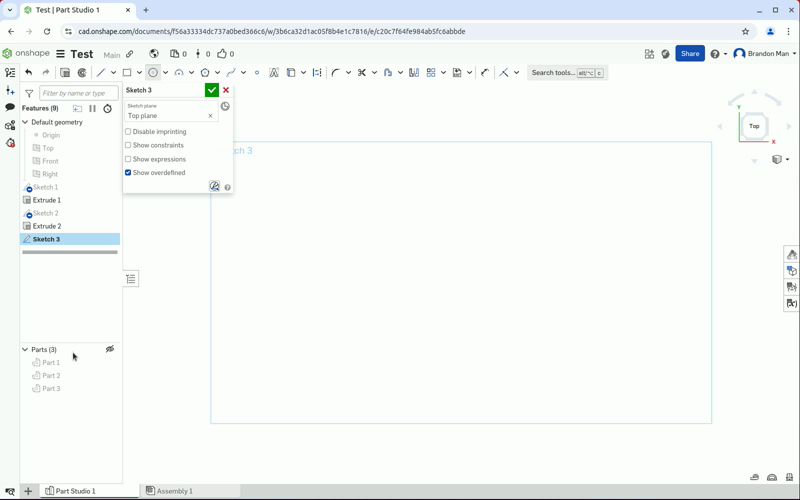
mouse_move(392, 282)
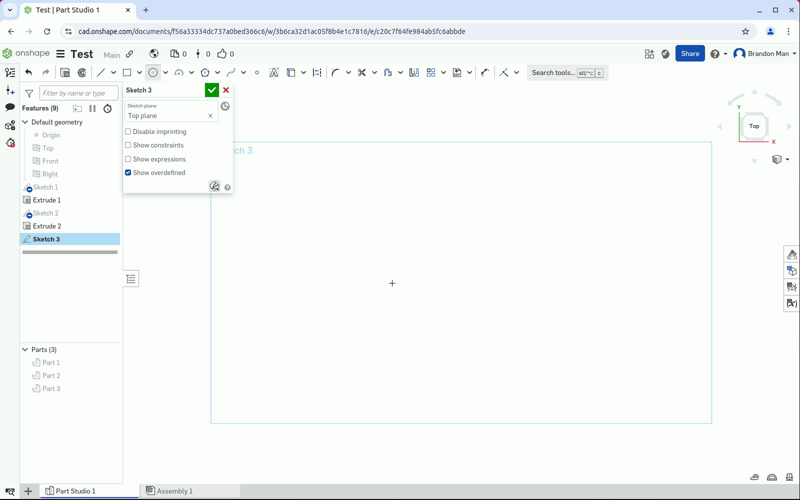
click(392, 282)
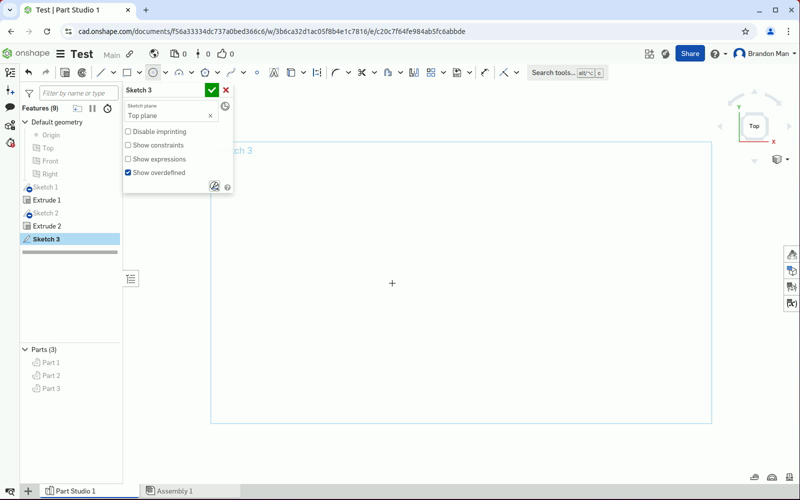
key_up(shift)
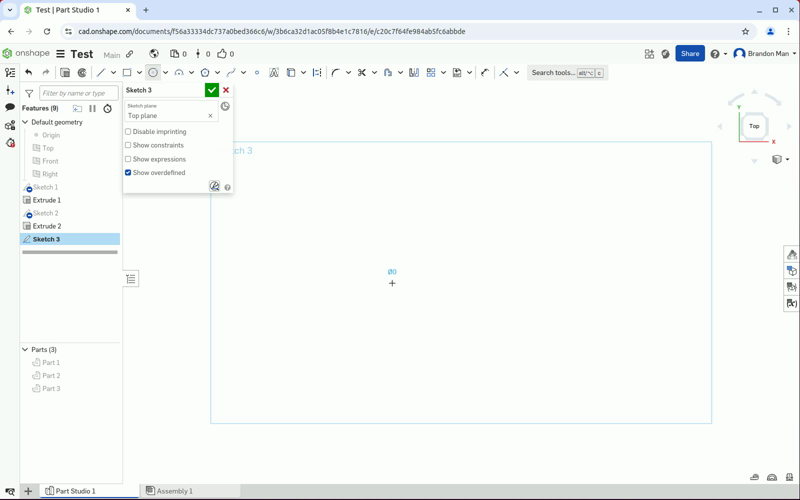
mouse_move(435, 282)
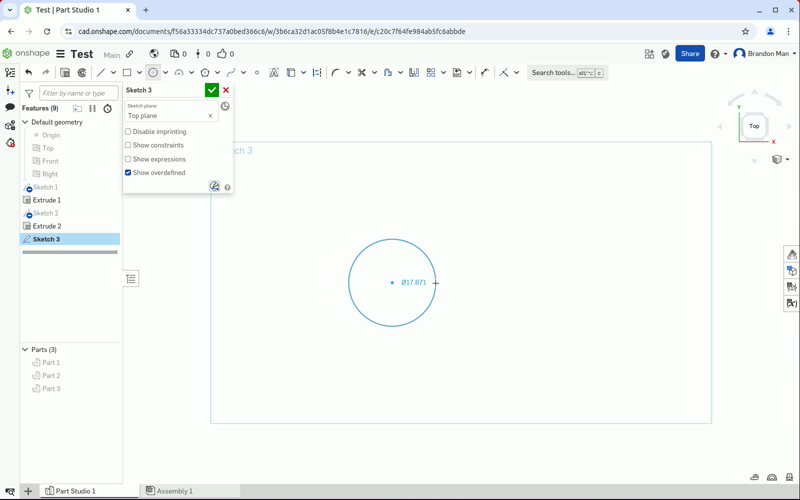
click(435, 282)
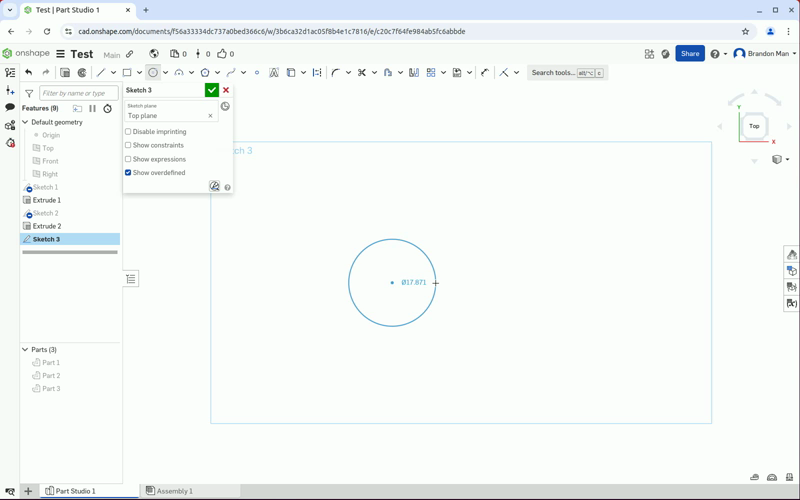
key(esc)
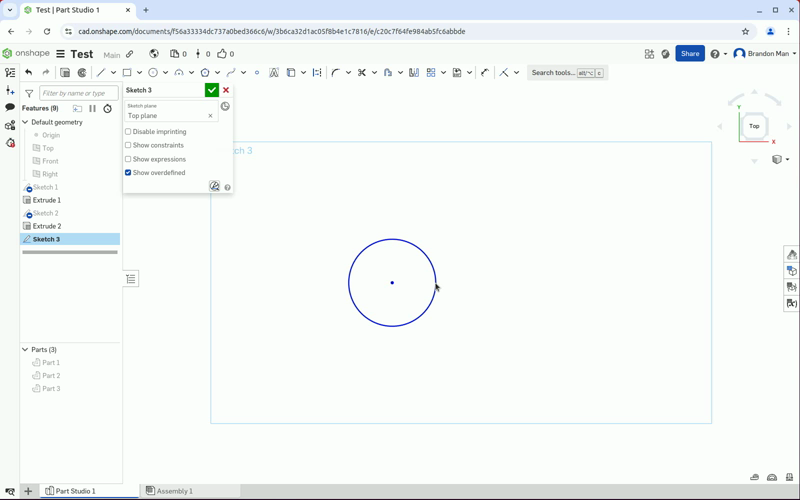
key(c)
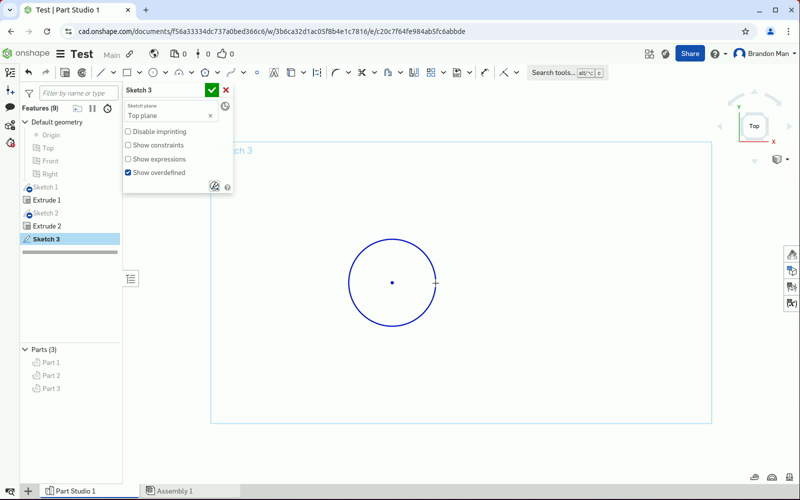
key_down(shift)
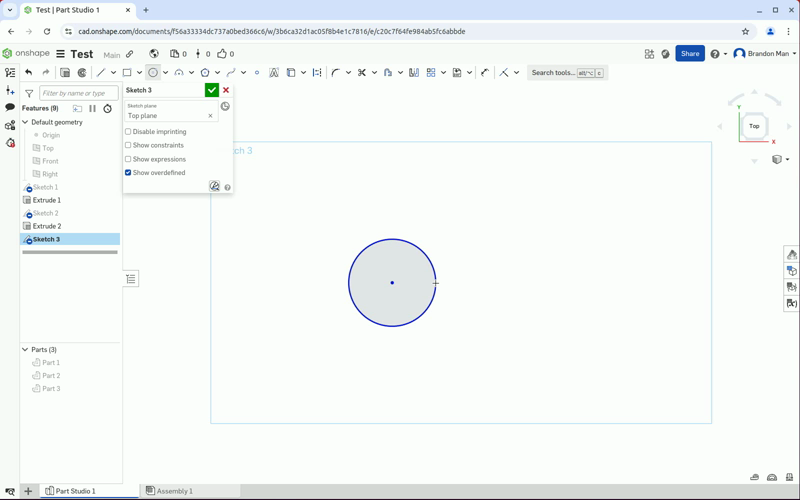
mouse_move(392, 282)
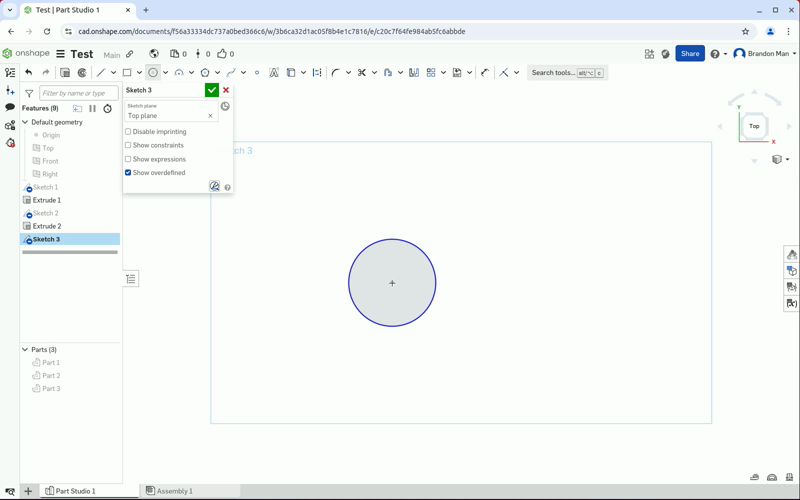
click(392, 282)
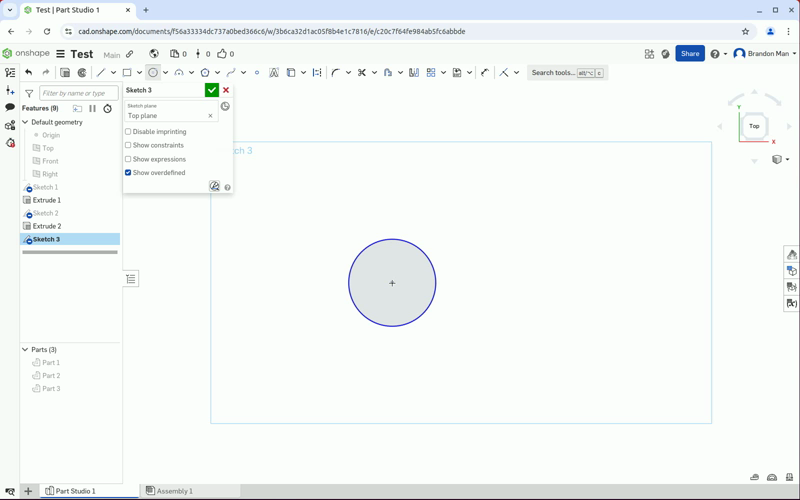
key_up(shift)
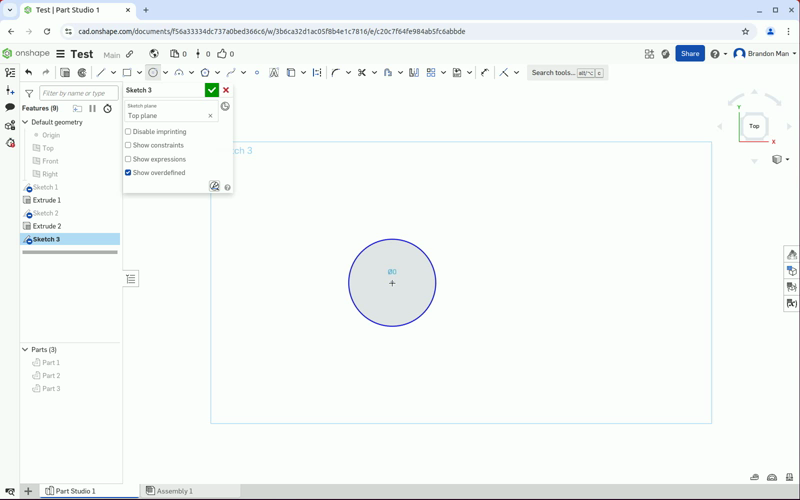
mouse_move(415, 282)
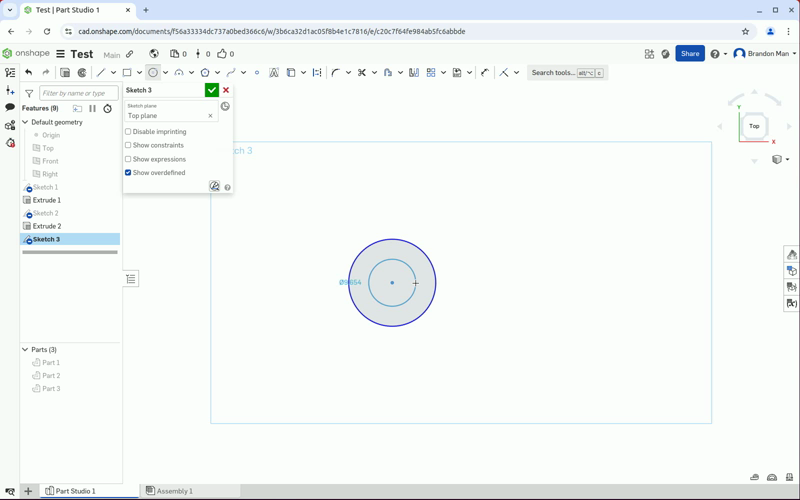
click(415, 282)
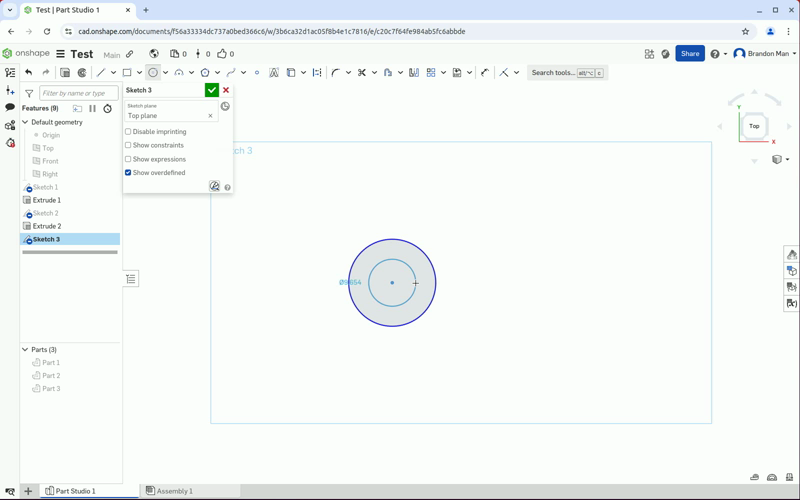
key(esc)
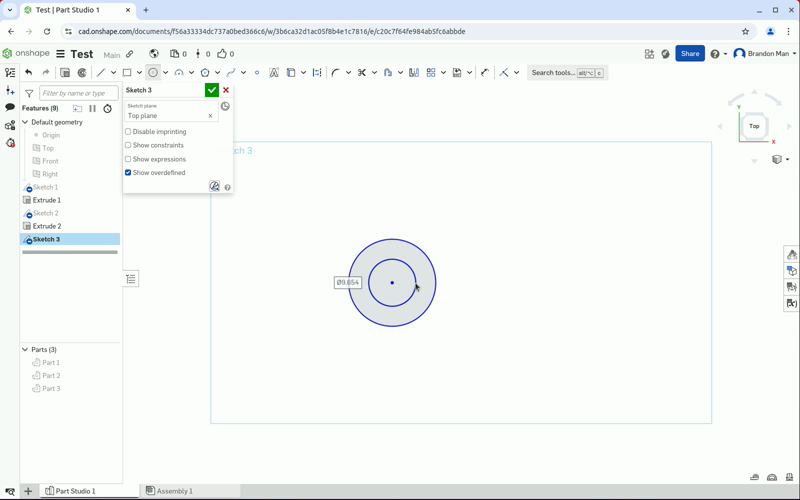
mouse_move(406, 318)
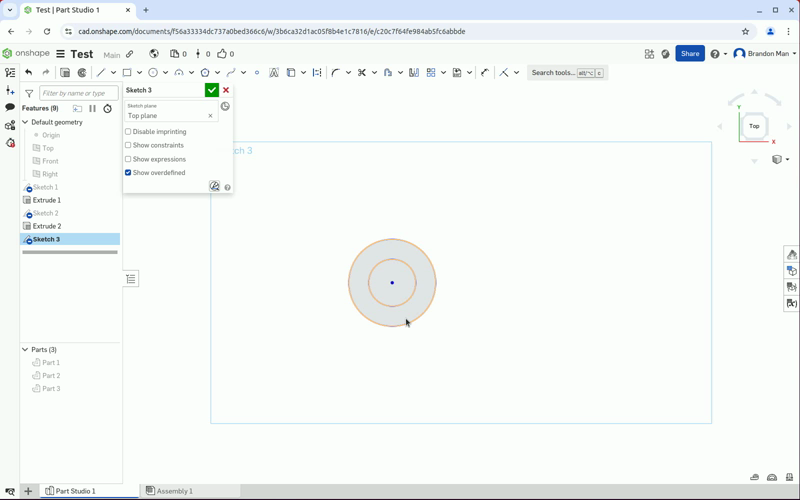
click(406, 318)
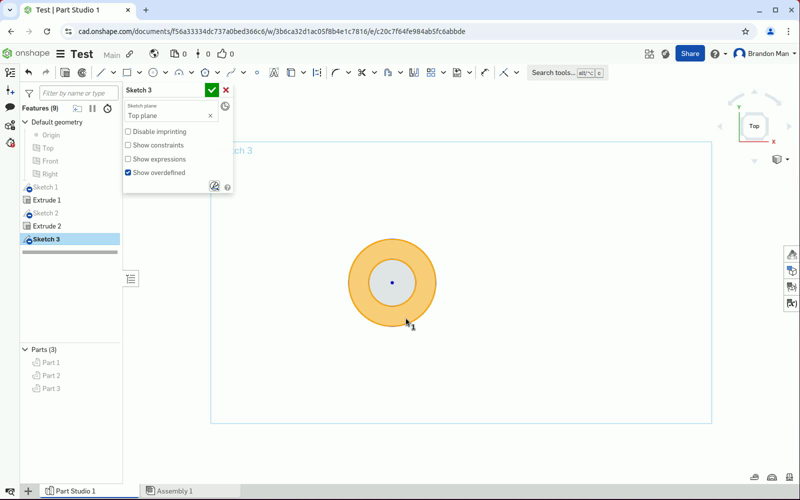
mouse_move(73, 352)
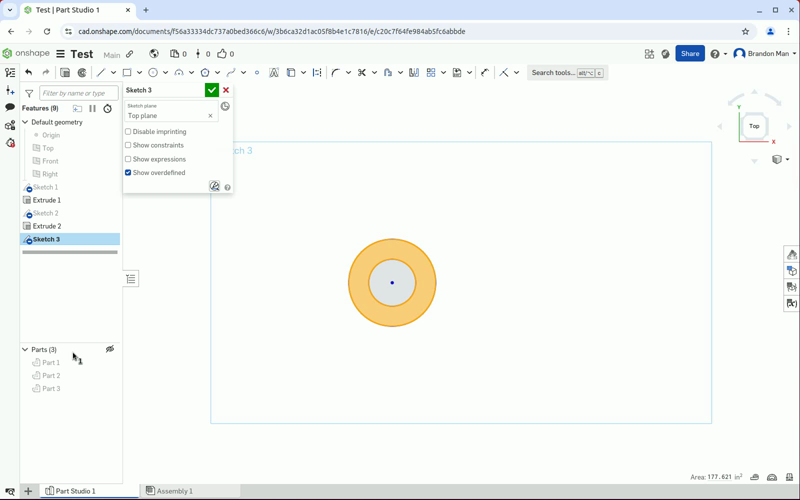
key(shift+y)
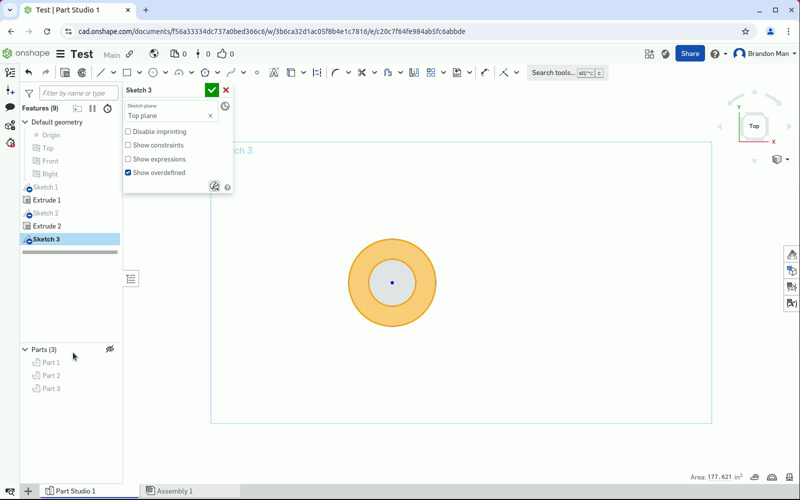
key(shift+e)
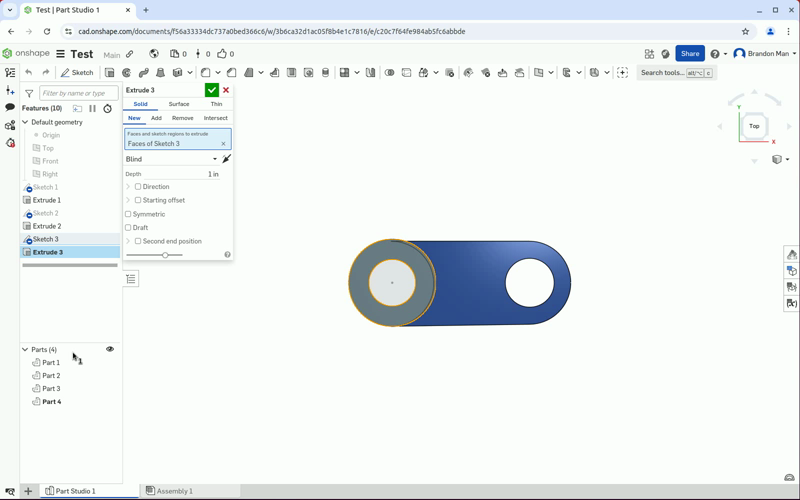
mouse_move(143, 106)
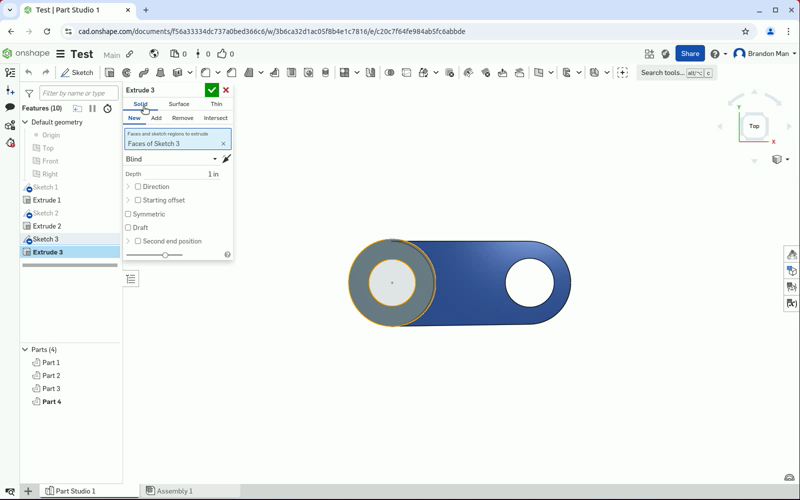
click(143, 106)
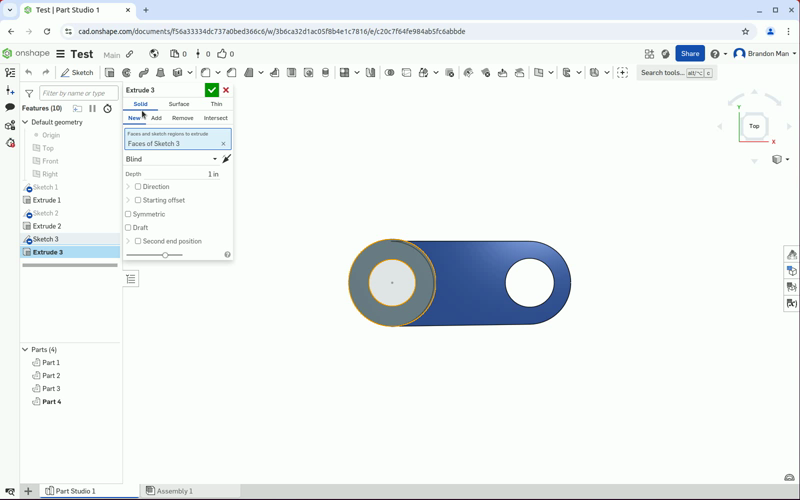
mouse_move(137, 120)
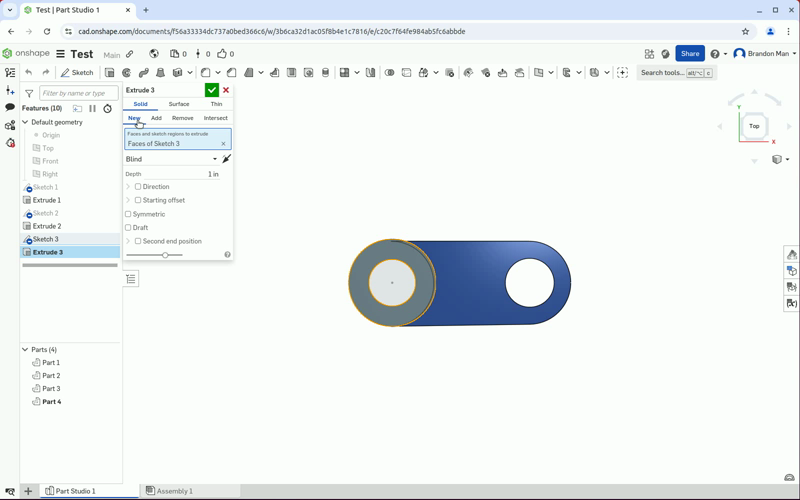
click(137, 120)
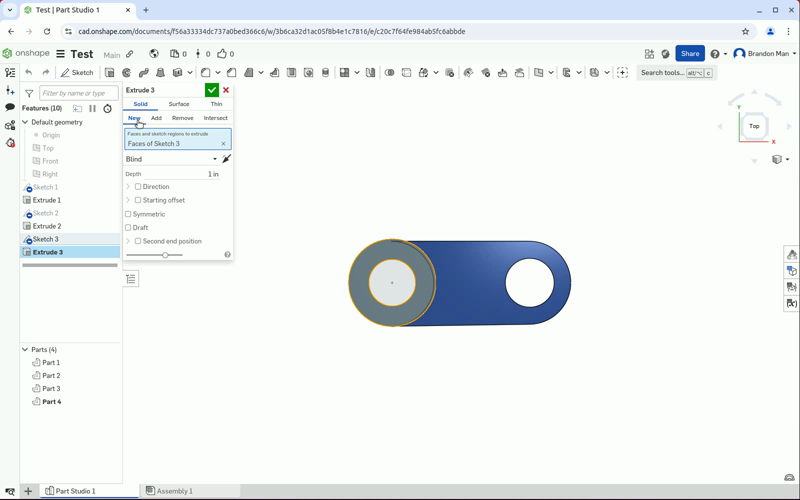
key(tab, 4)
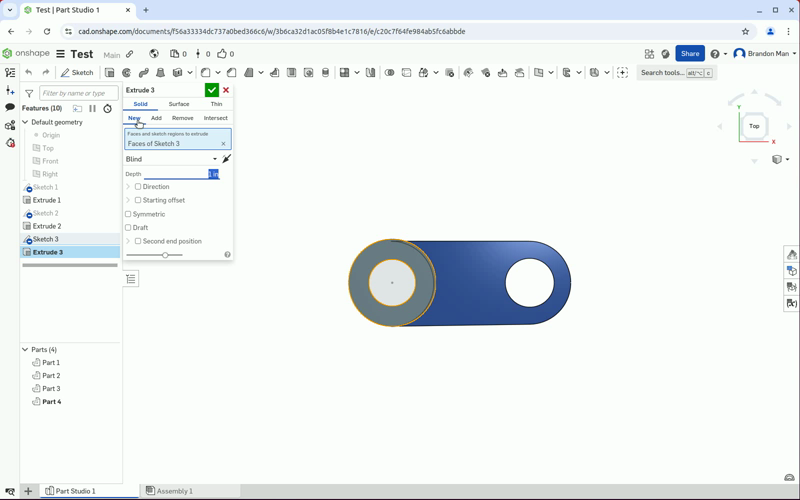
text(15.165)
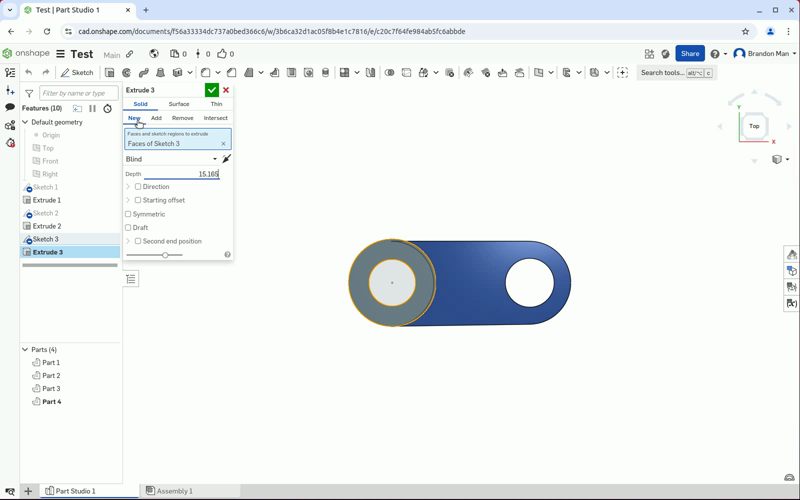
key(enter)
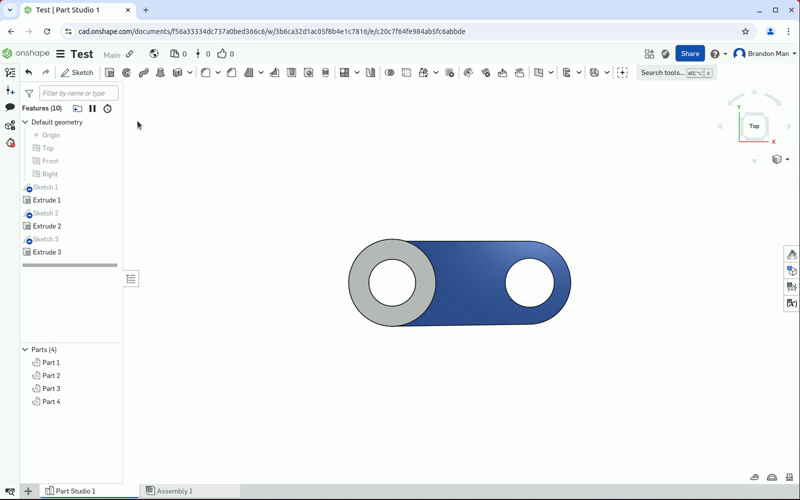
key(shift+h)
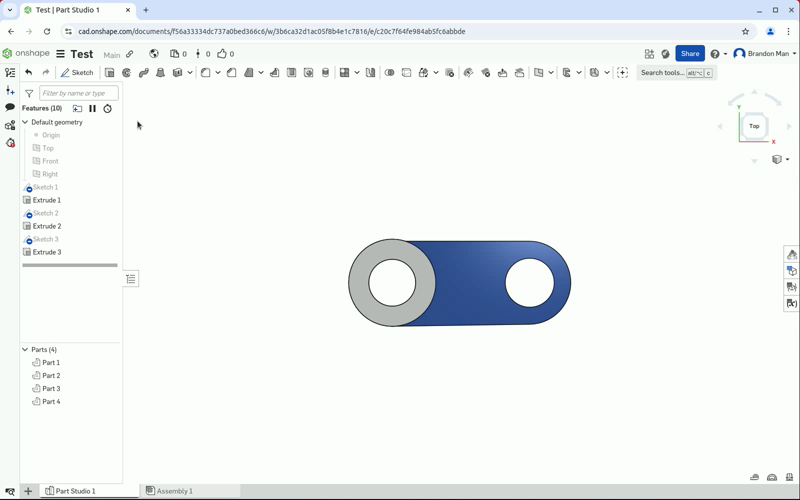
key(shift+h)
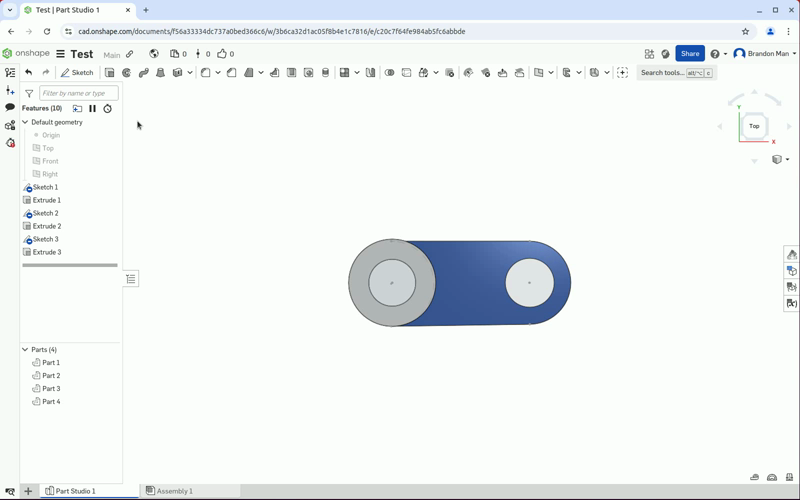
key(shift+7)
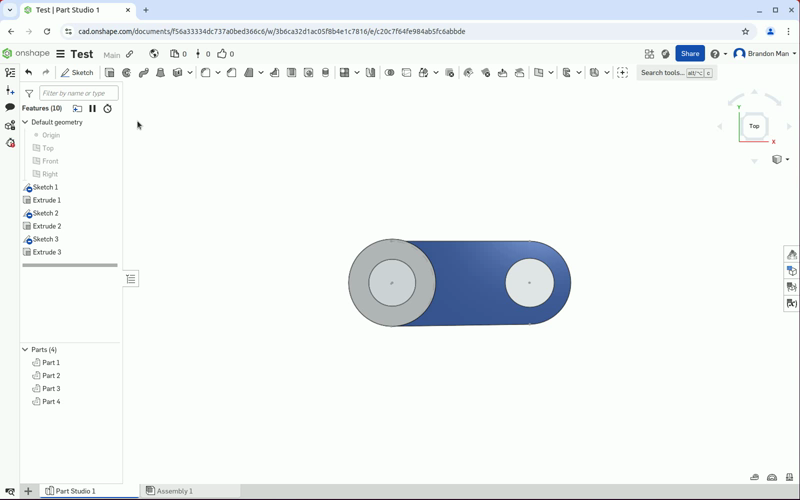
key(up, 3)
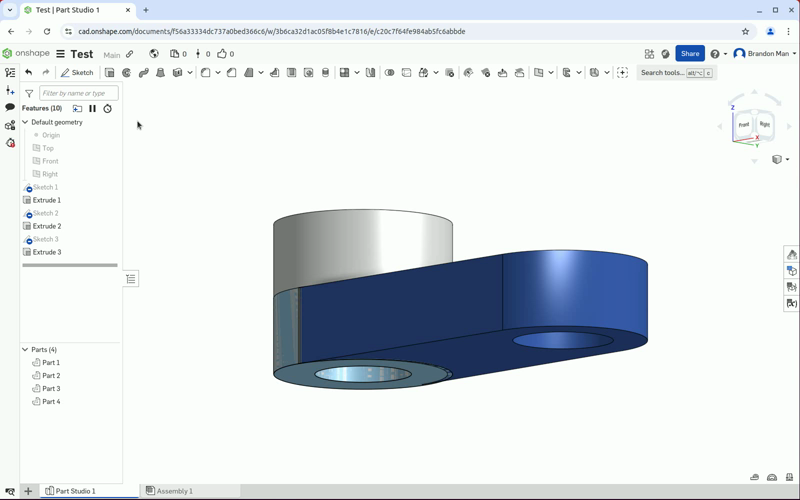
key(left, 3)
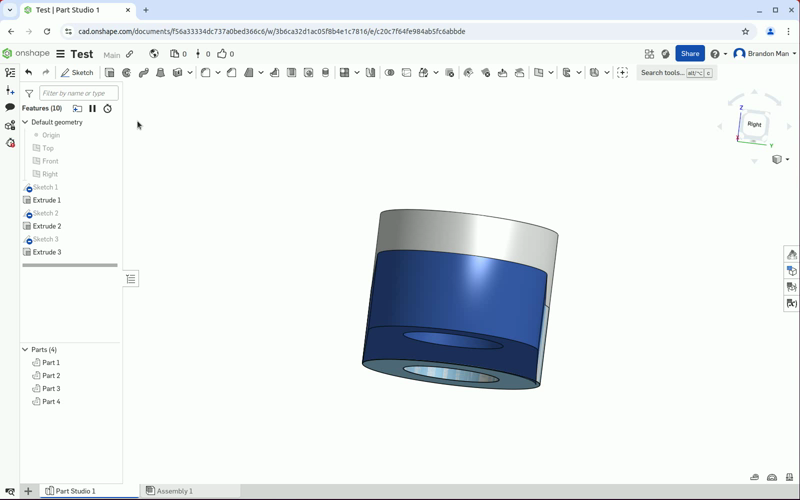
key(right, 3)
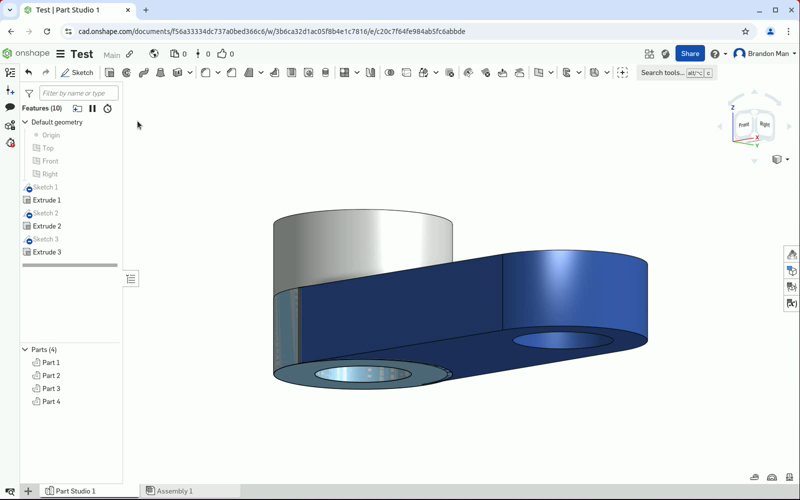
key(down, 3)
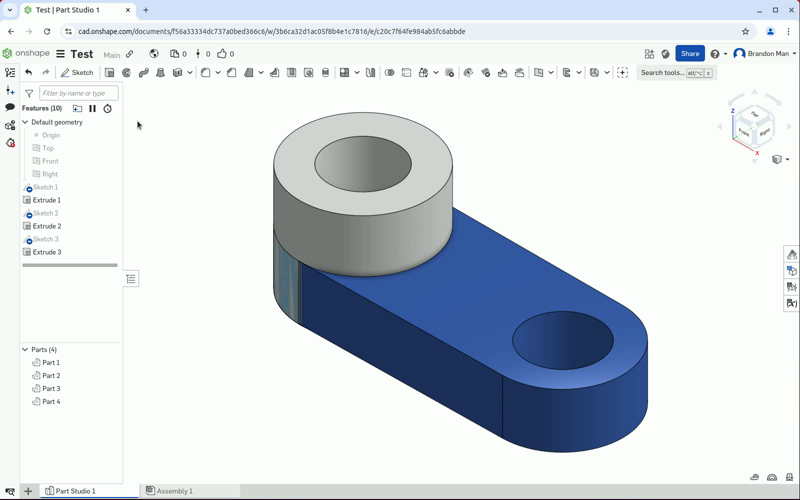
mouse_move(73, 189)
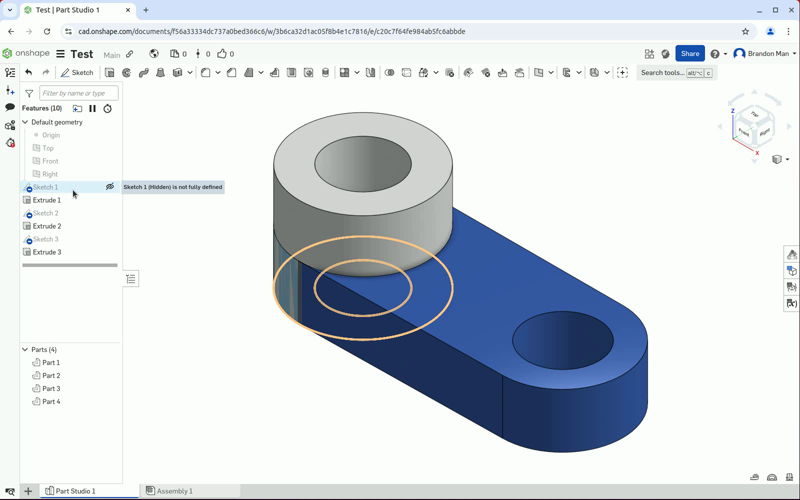
click(73, 189)